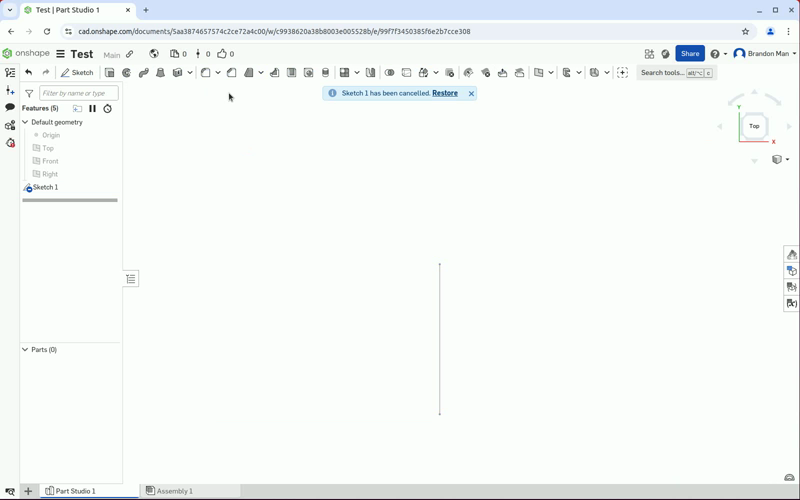
key(shift+h)
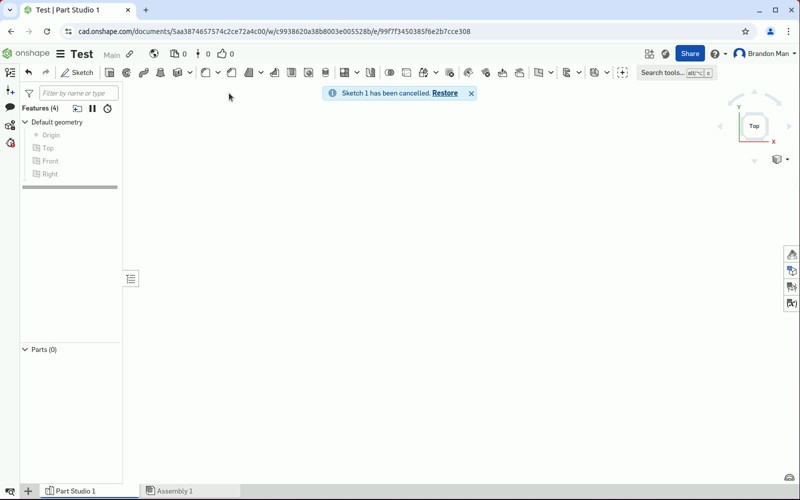
key(shift+s)
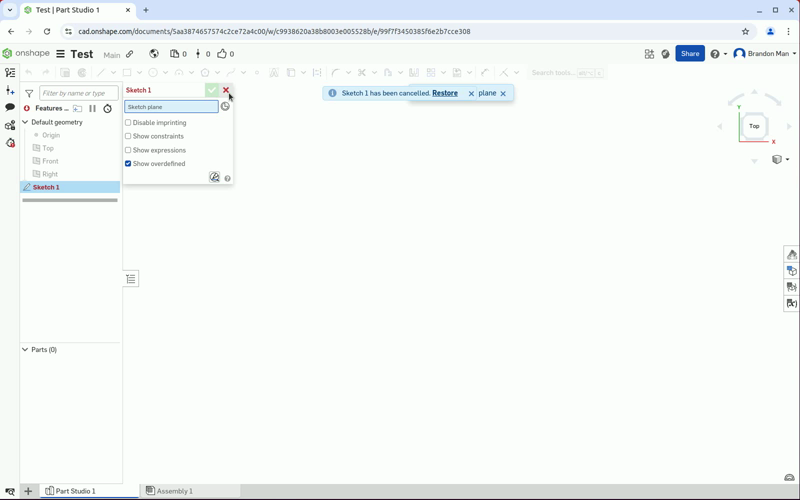
mouse_move(73, 150)
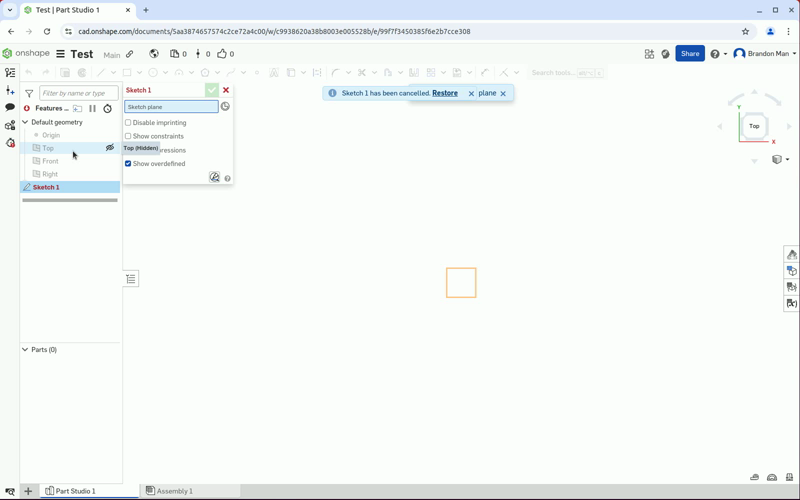
click(73, 150)
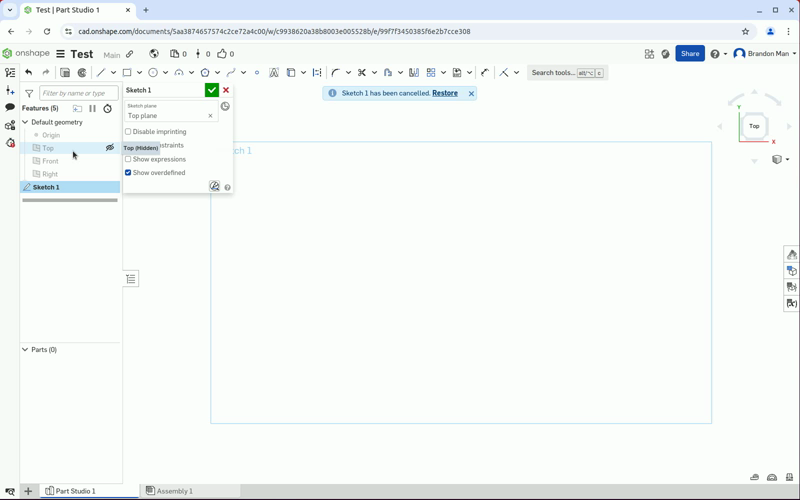
mouse_move(73, 352)
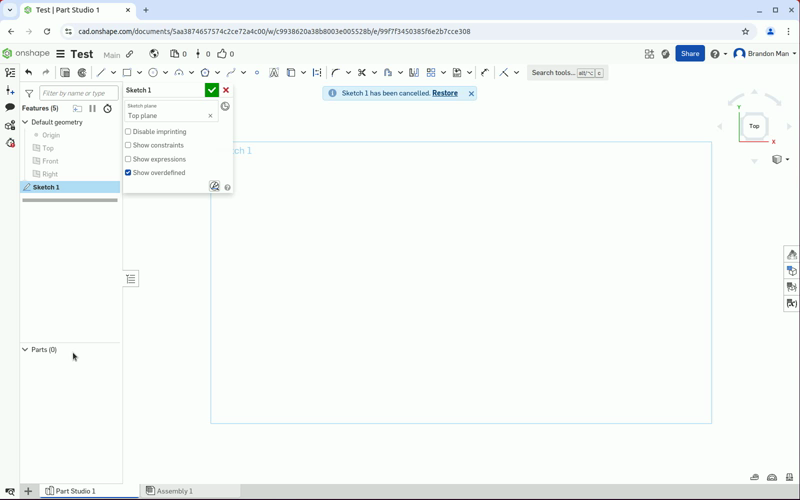
key(y)
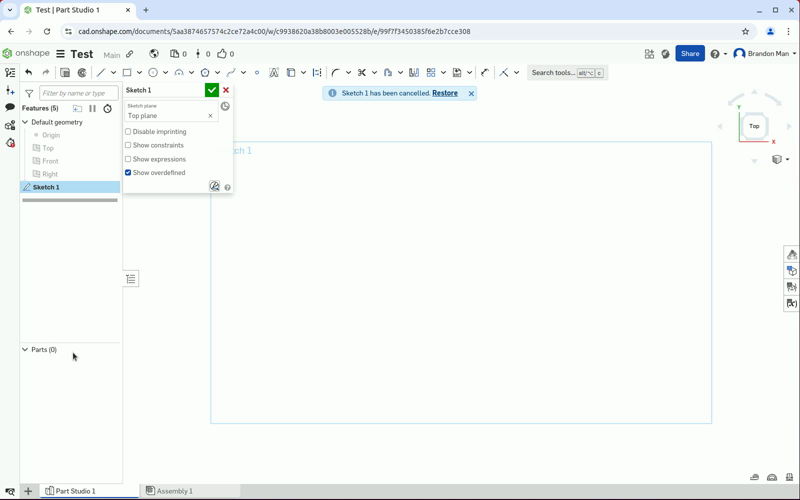
key(c)
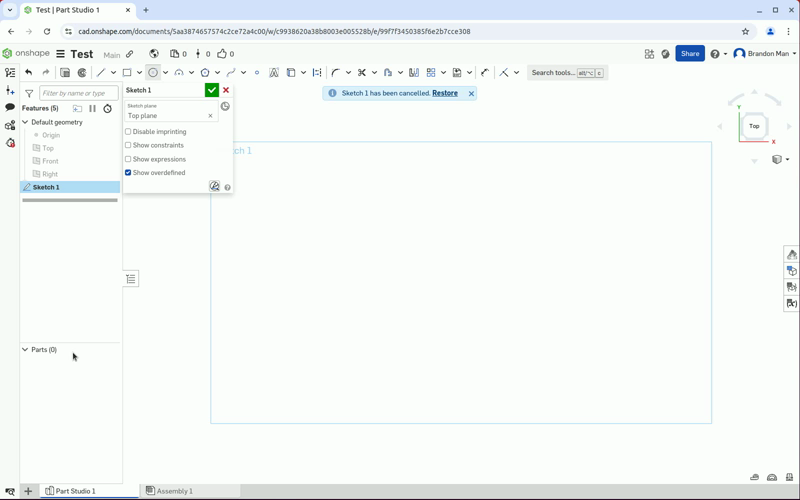
key_down(shift)
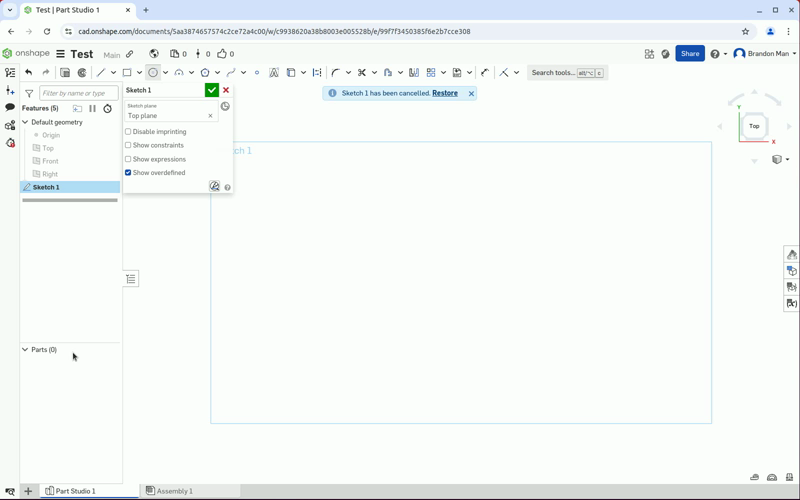
mouse_move(461, 282)
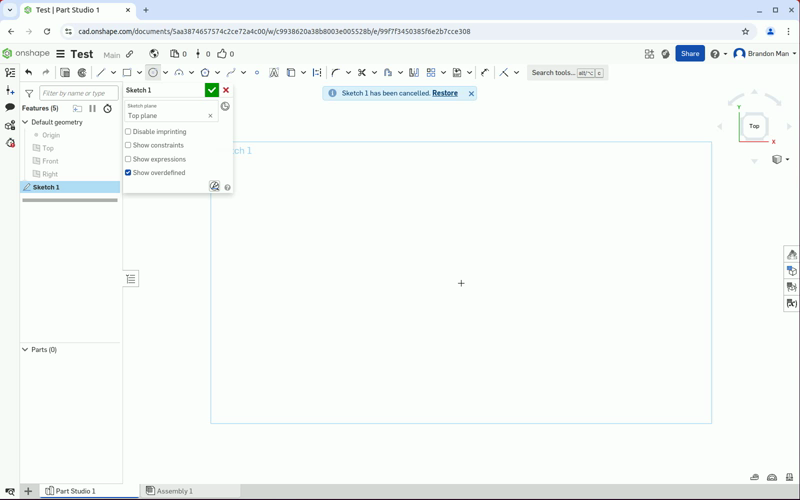
click(461, 282)
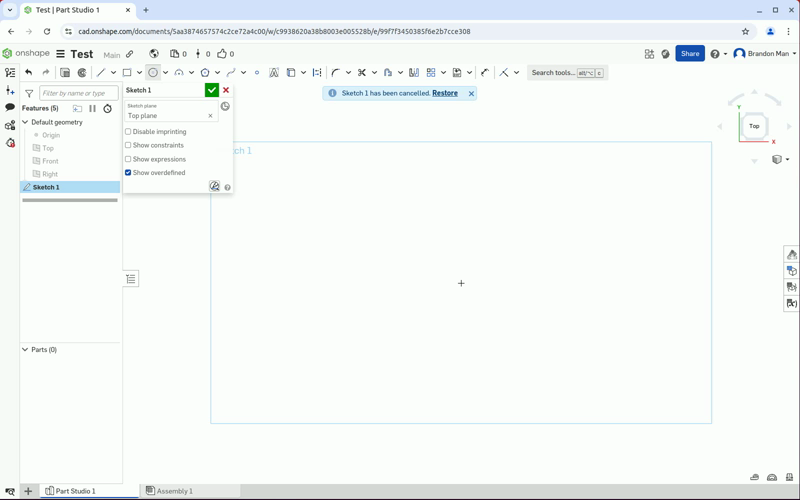
key_up(shift)
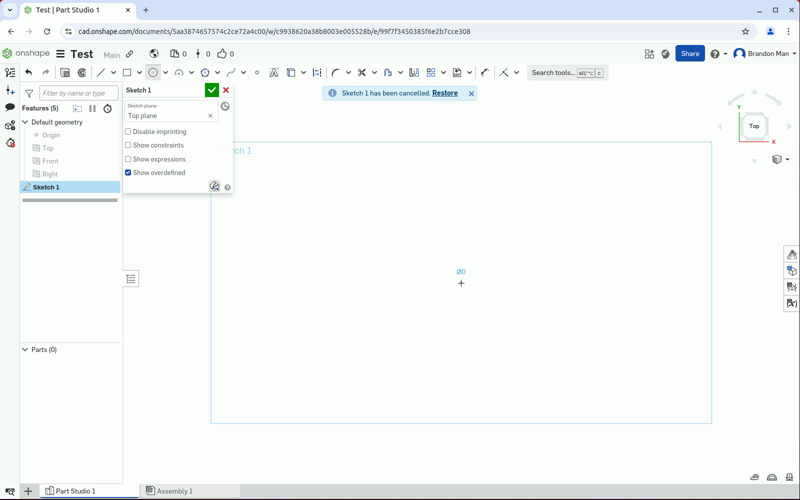
mouse_move(540, 282)
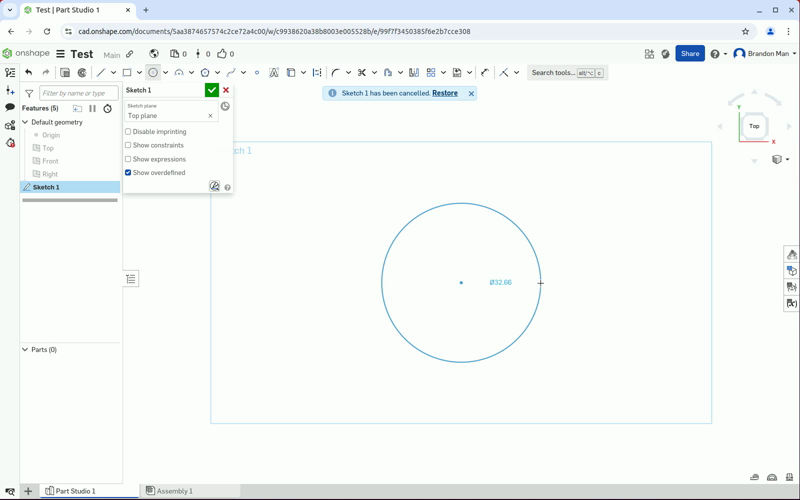
click(540, 282)
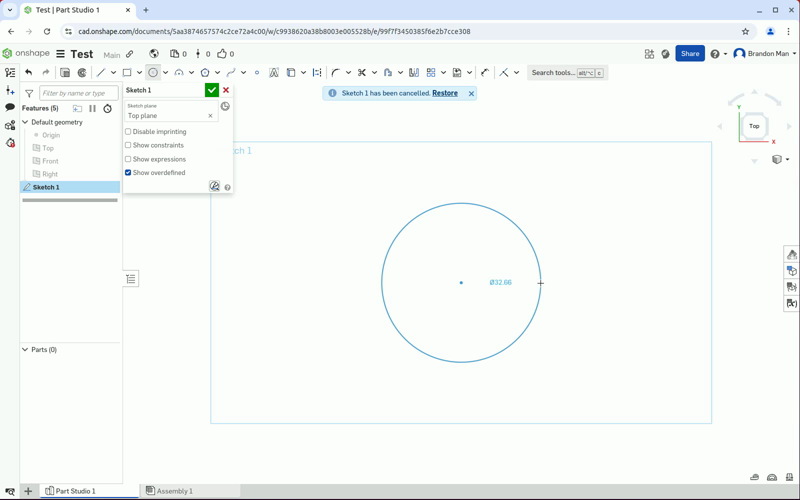
key(esc)
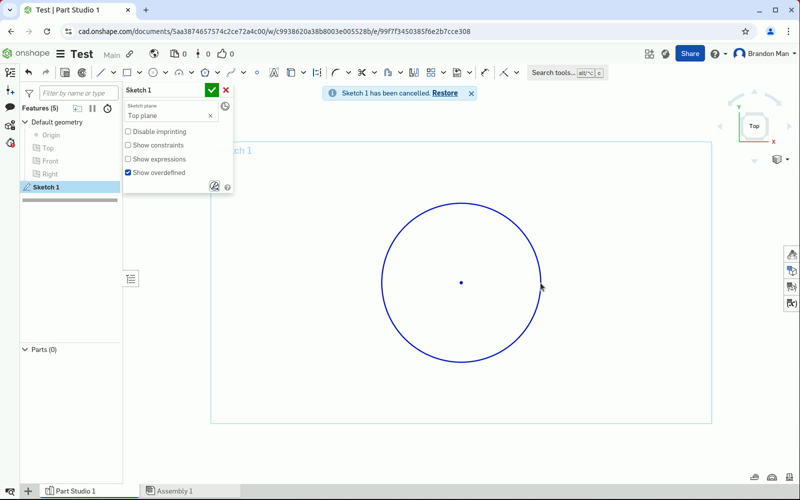
mouse_move(432, 247)
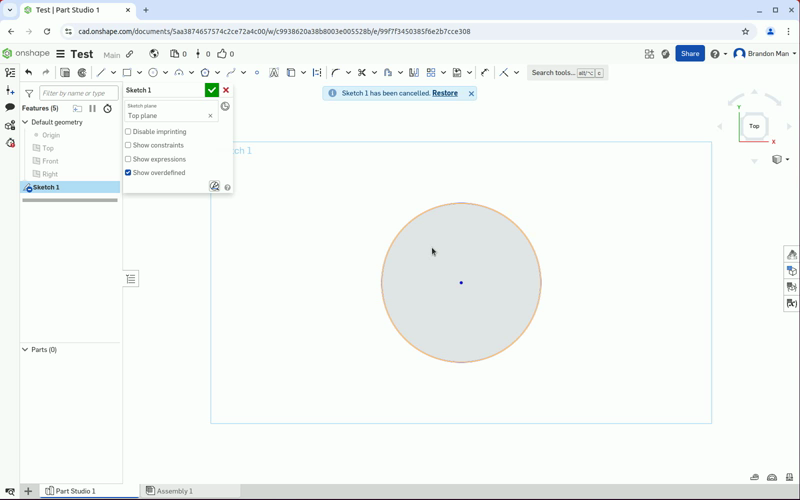
click(432, 247)
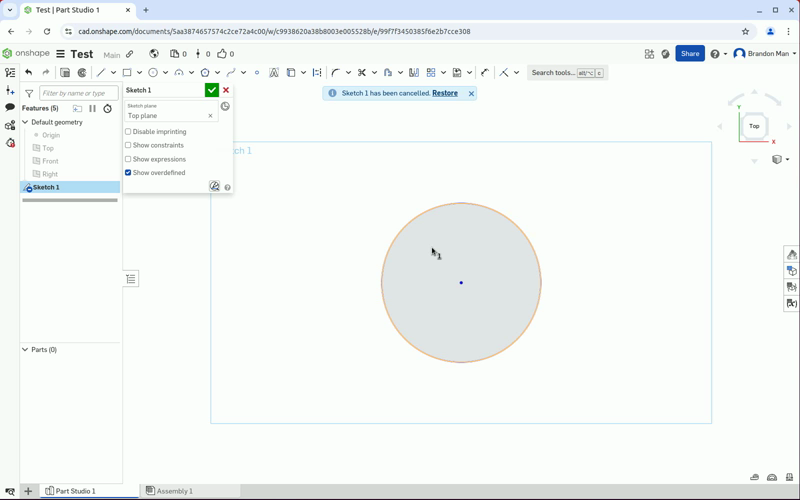
mouse_move(73, 352)
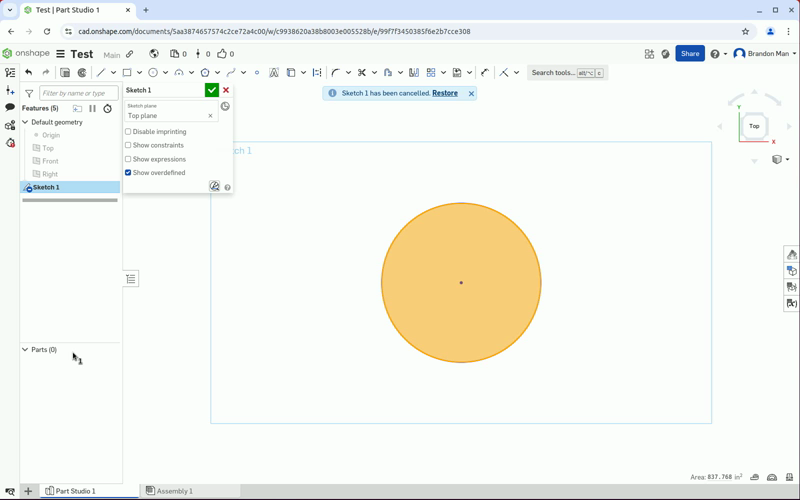
key(shift+y)
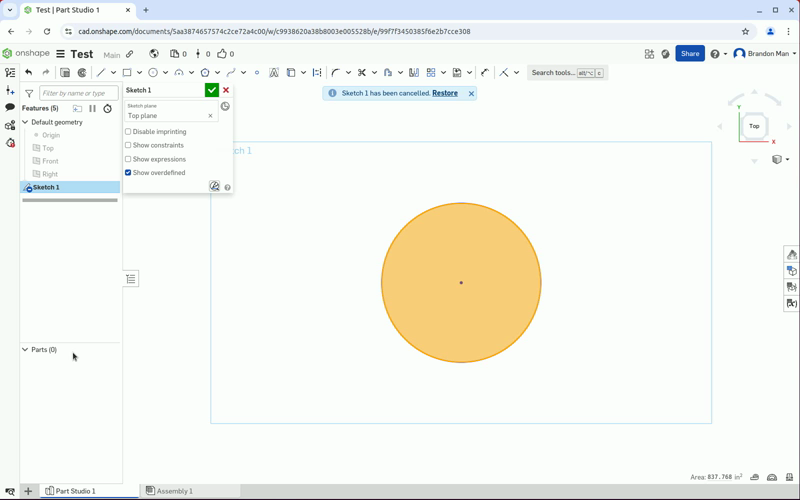
key(shift+e)
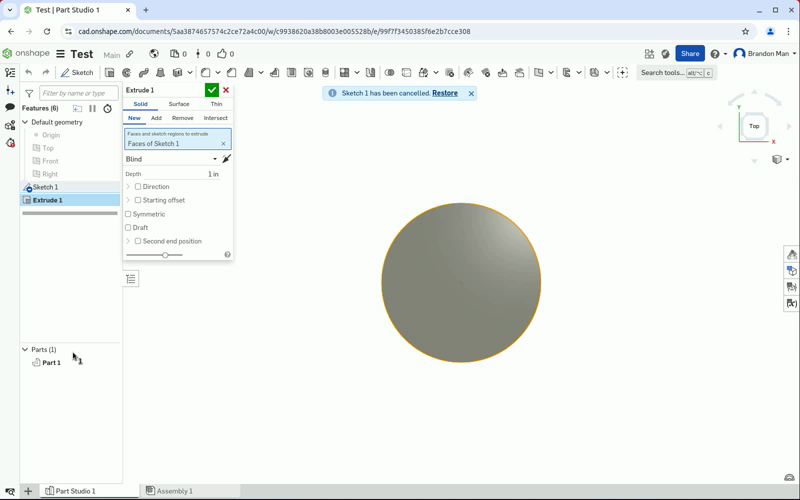
mouse_move(143, 106)
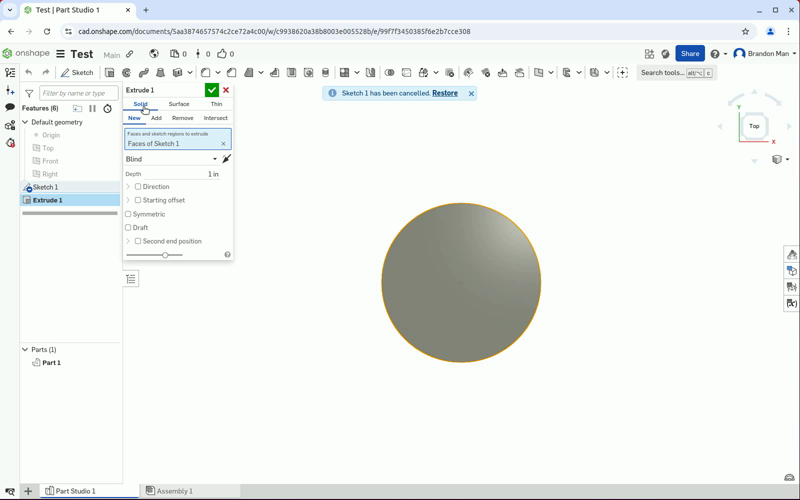
click(143, 106)
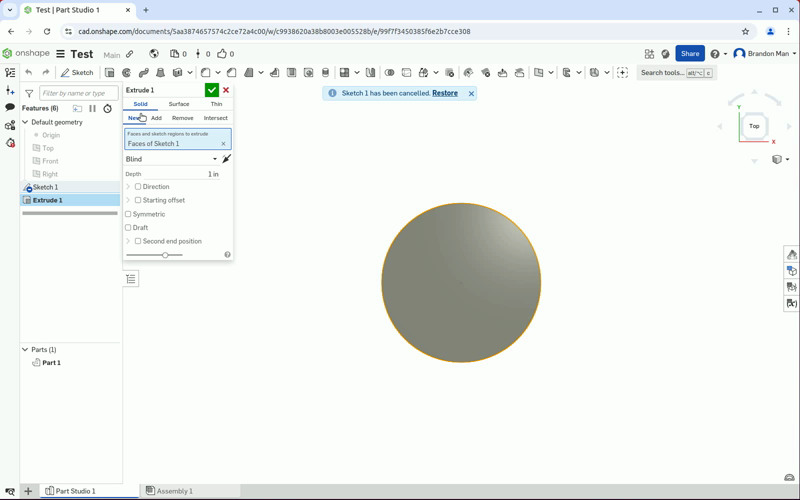
mouse_move(137, 120)
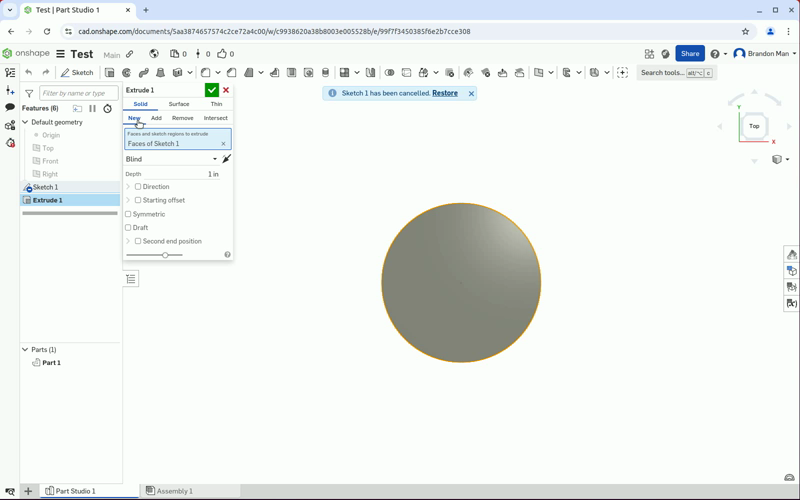
click(137, 120)
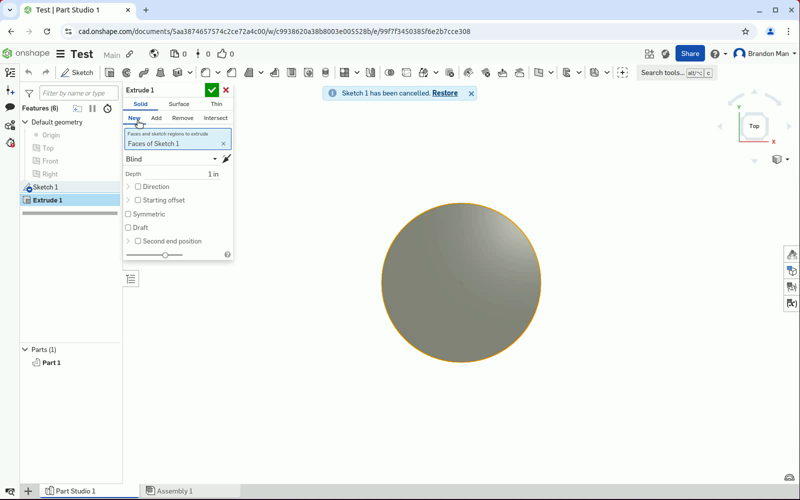
key(tab, 4)
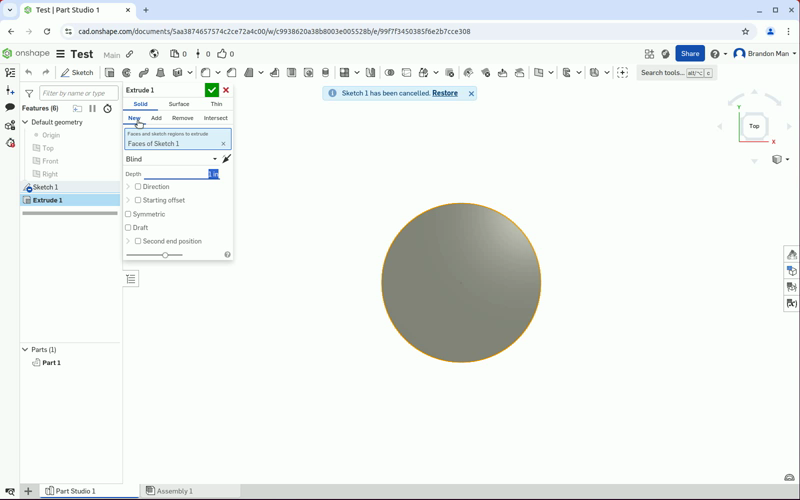
text(46.216)
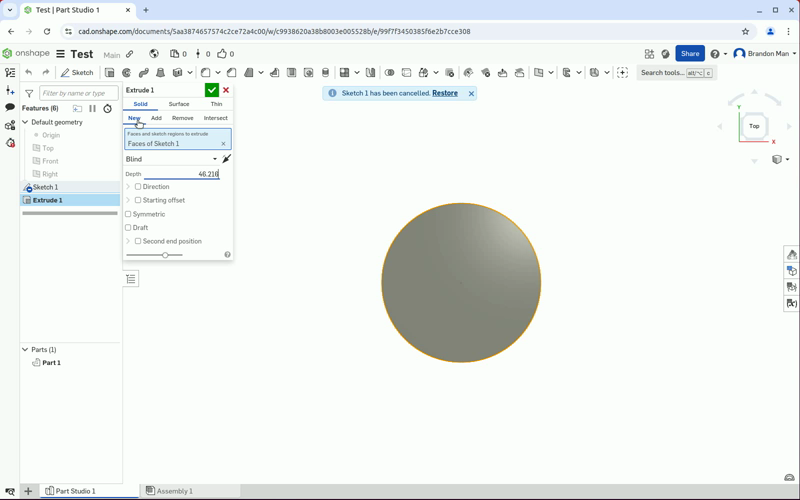
key(tab, 3)
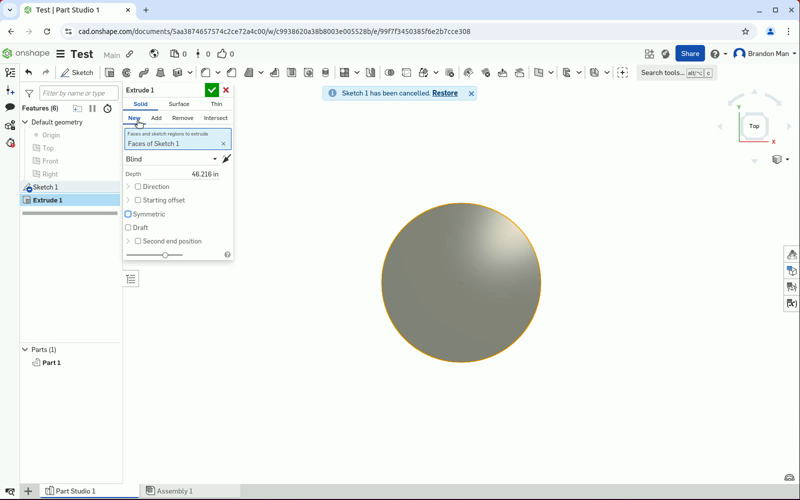
key(space)
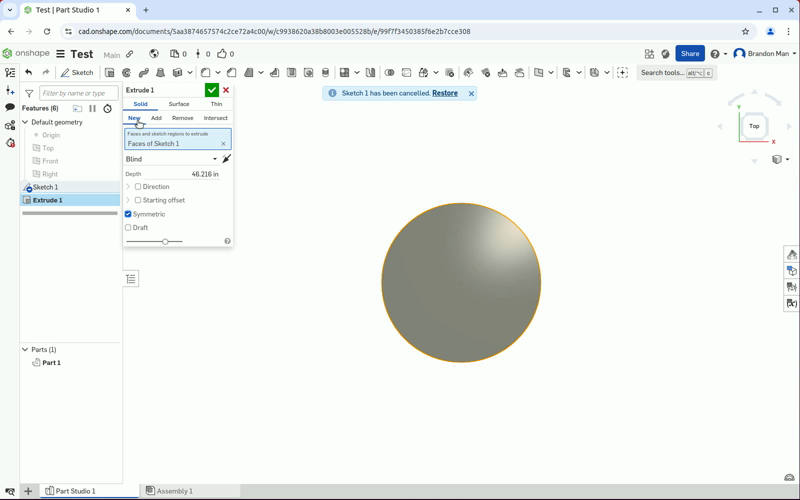
key(enter)
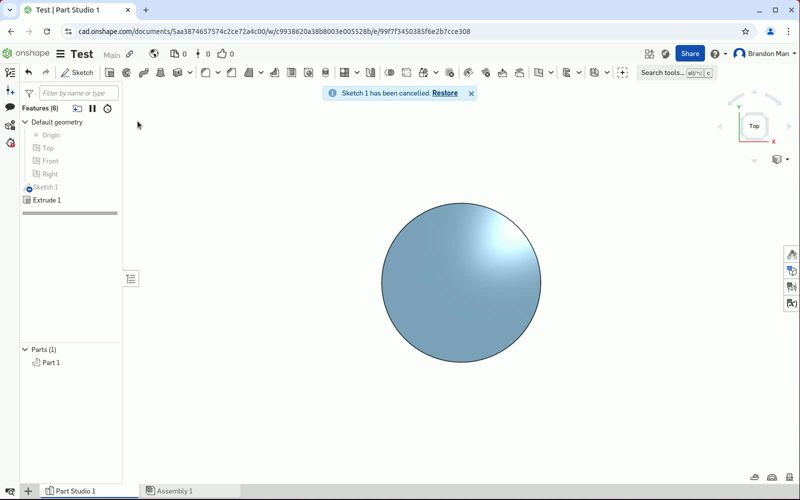
key(shift+h)
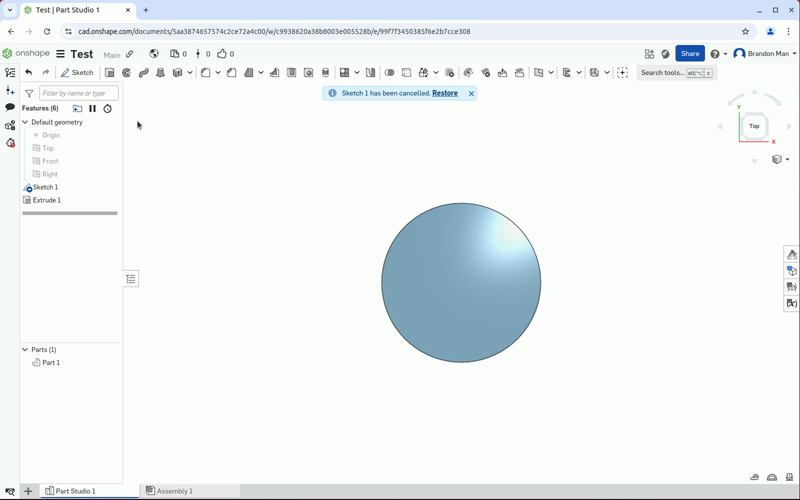
key(shift+h)
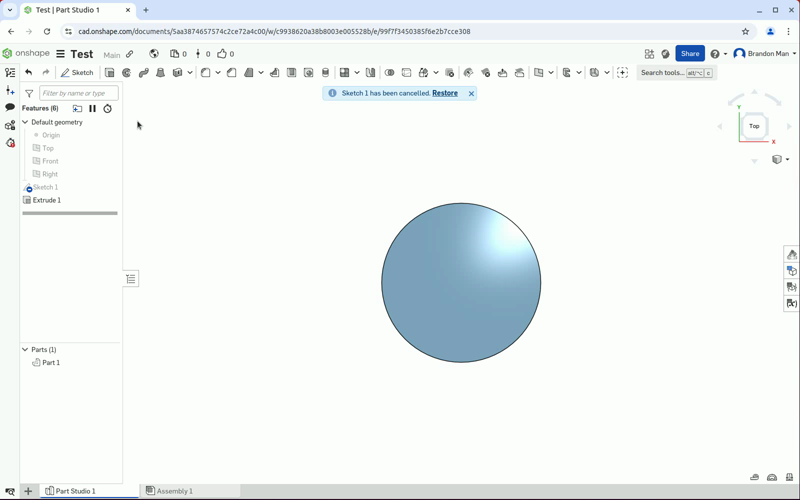
mouse_move(73, 189)
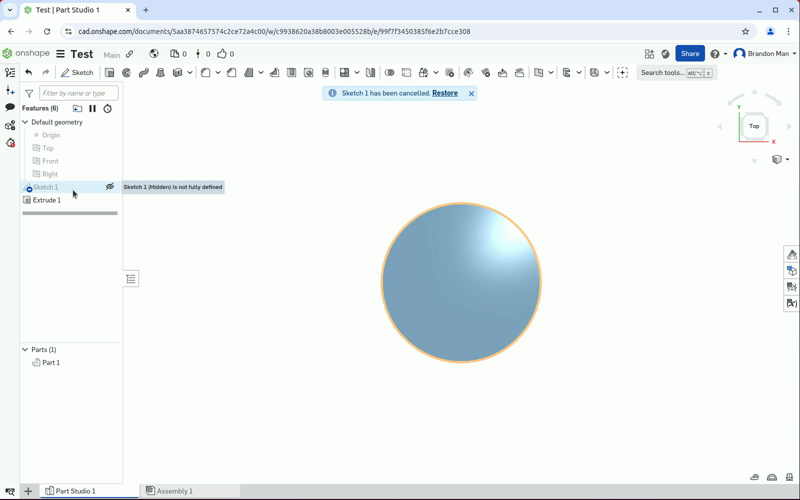
click(73, 189)
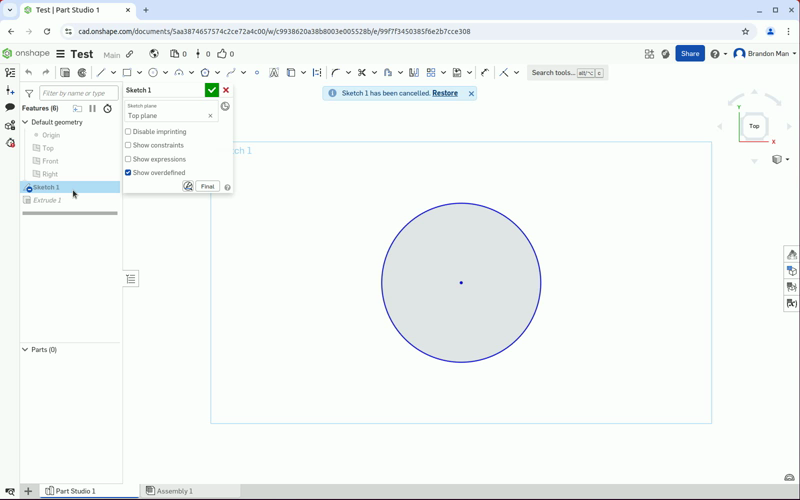
mouse_move(229, 92)
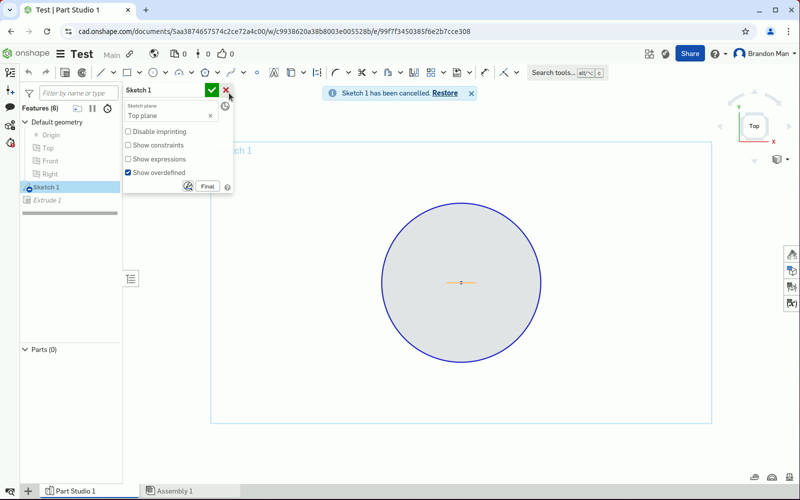
click(229, 92)
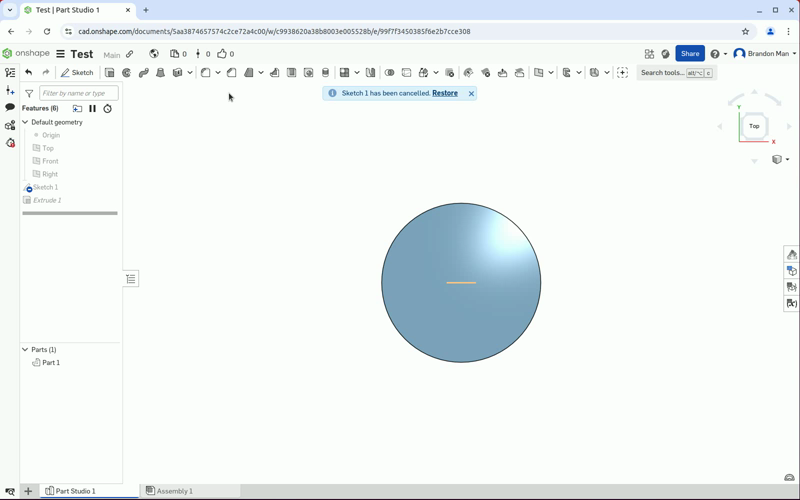
mouse_move(73, 352)
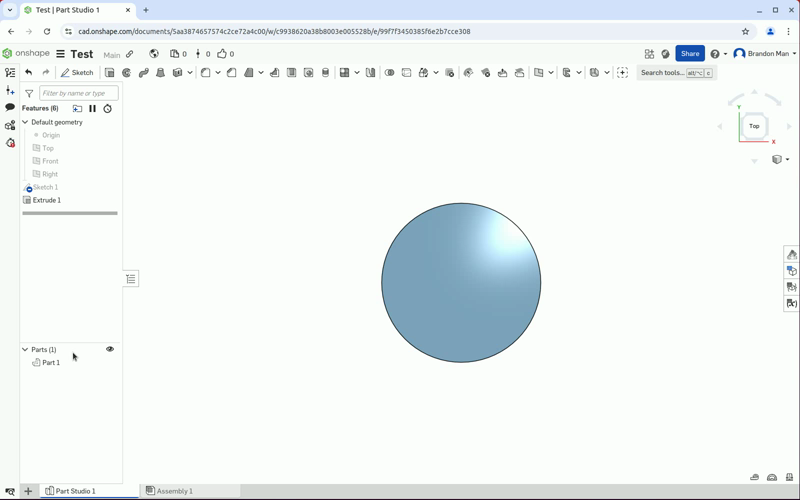
key(y)
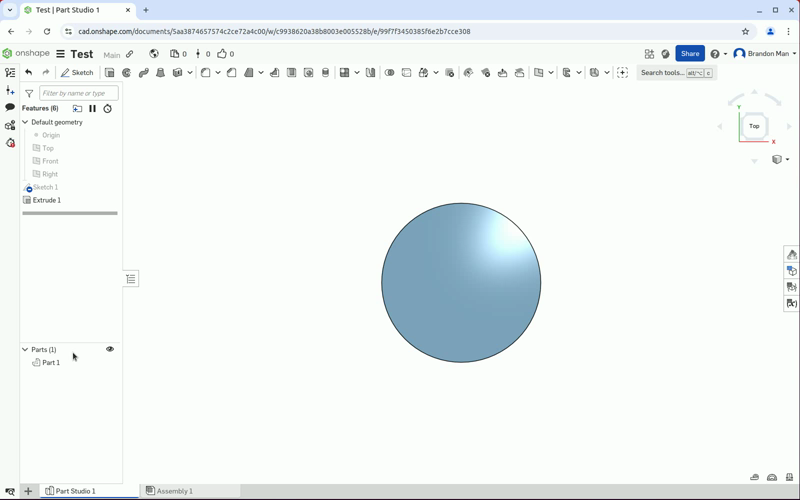
key(shift+p)
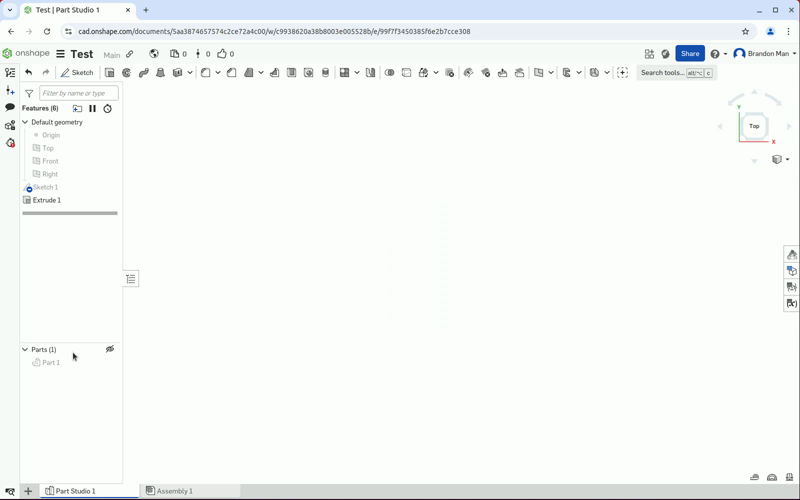
key(space)
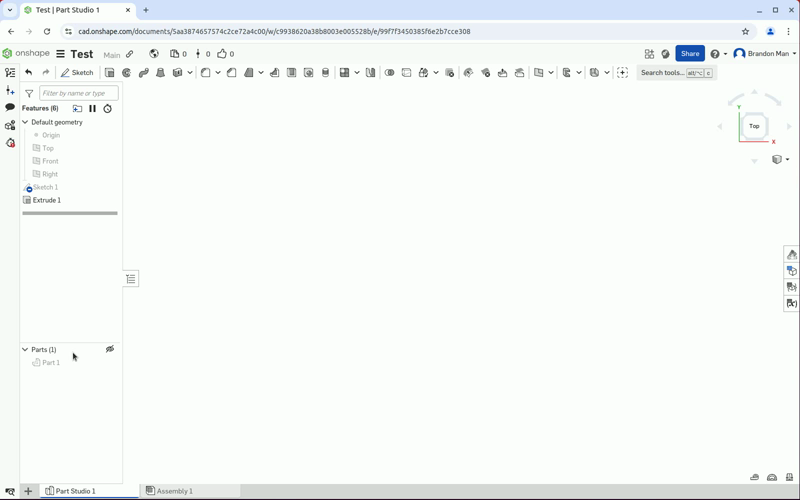
key_down(shift)
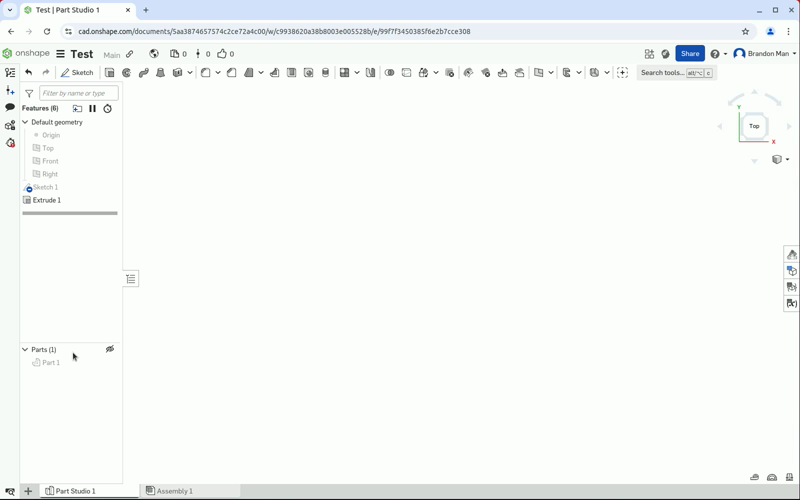
key(up)
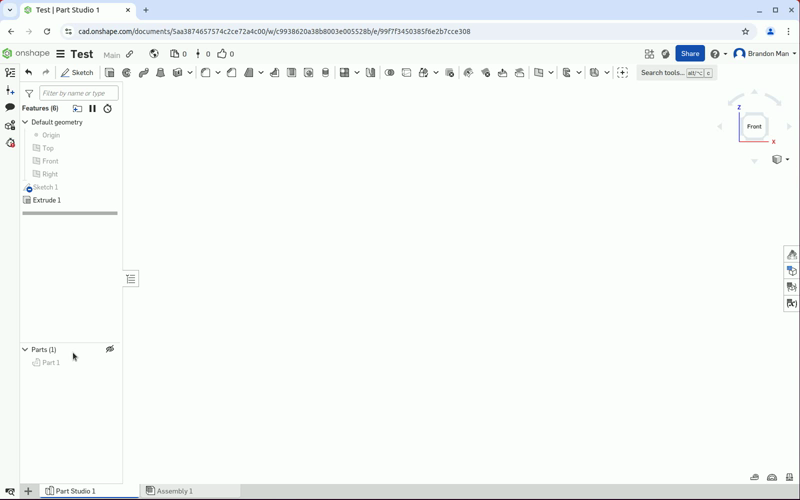
key_up(shift)
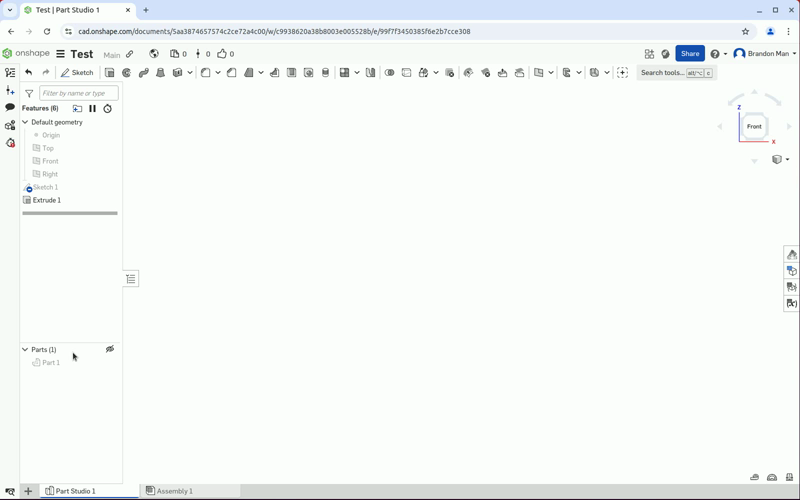
key(space)
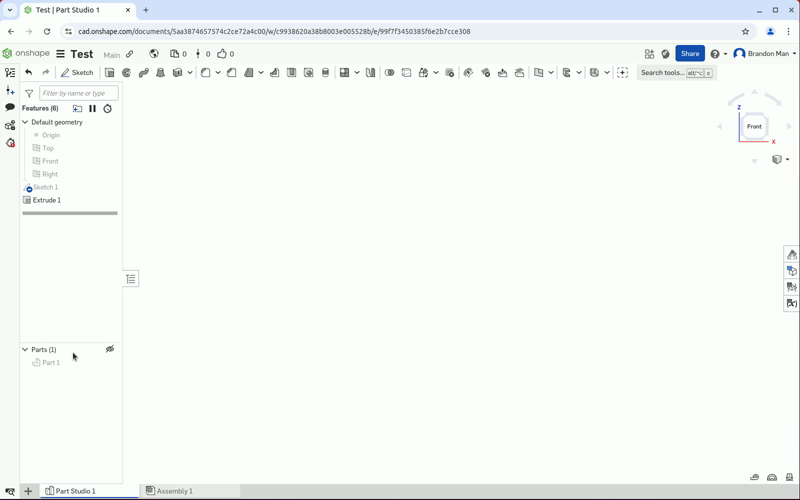
key_down(shift)
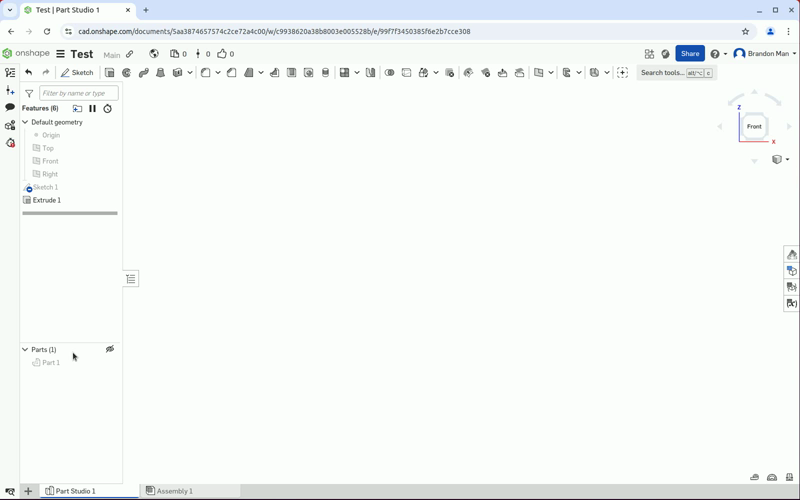
key(left)
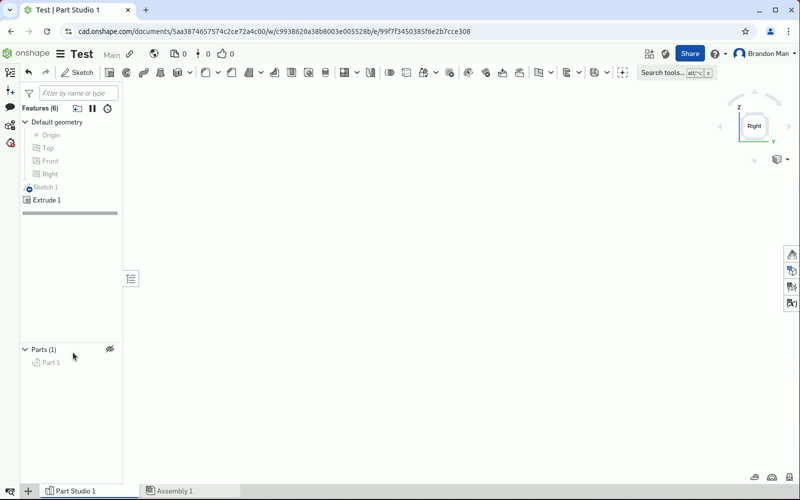
key_up(shift)
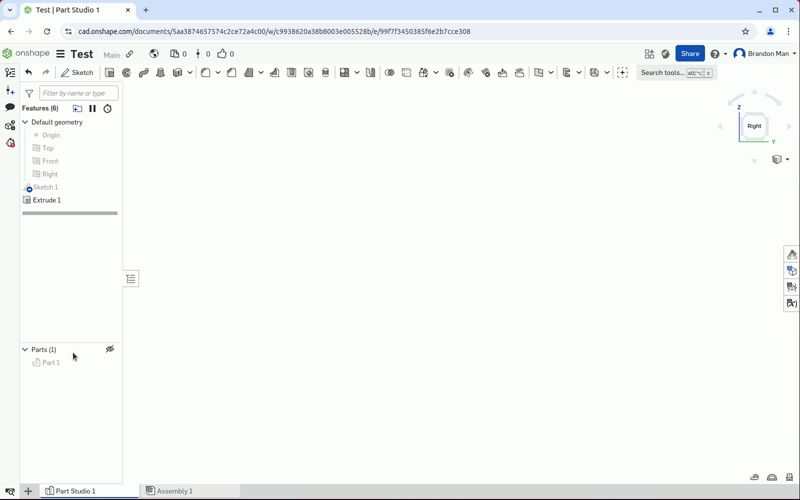
mouse_move(73, 352)
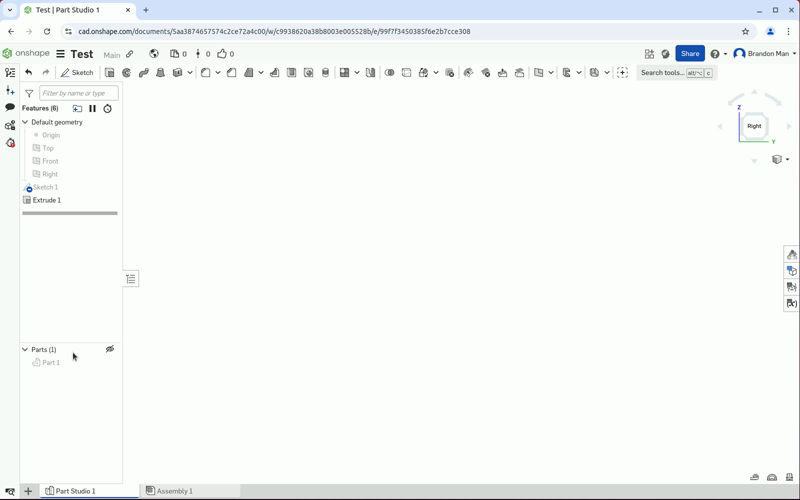
key(shift+y)
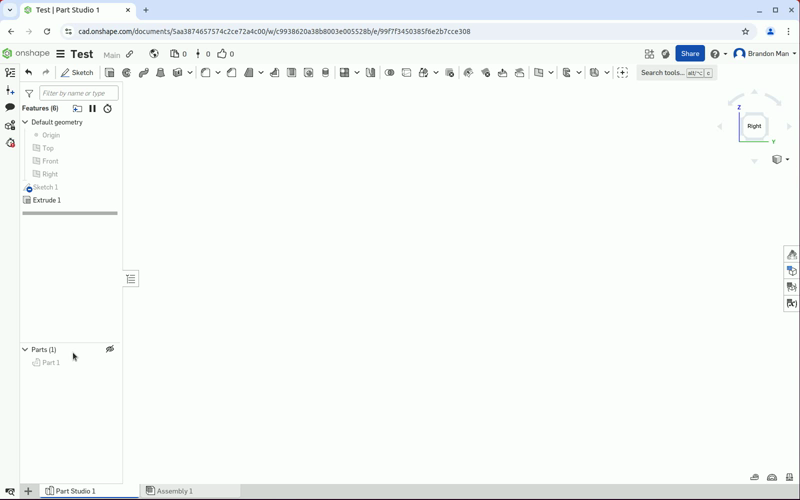
key(shift+s)
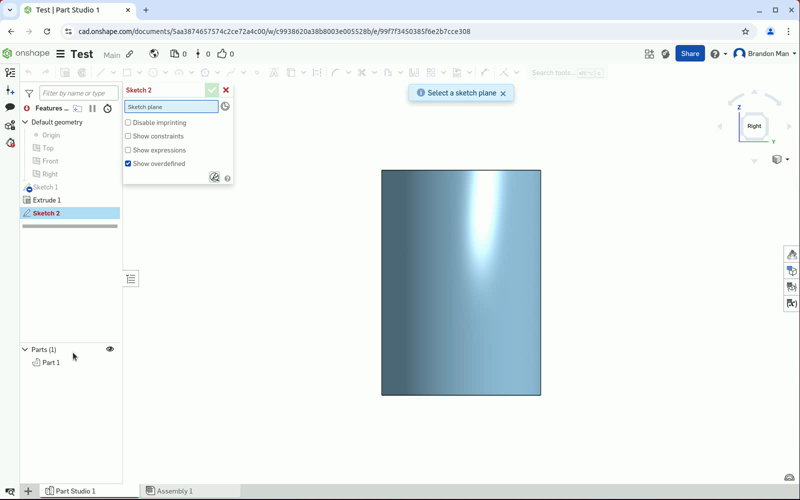
mouse_move(73, 176)
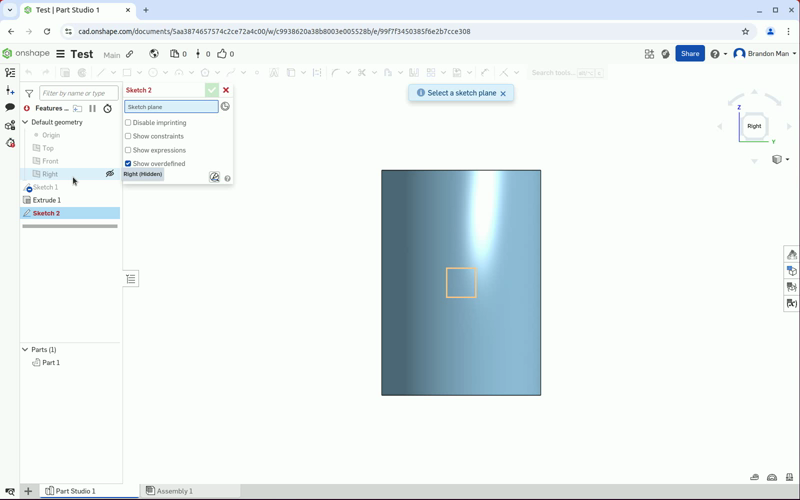
click(73, 176)
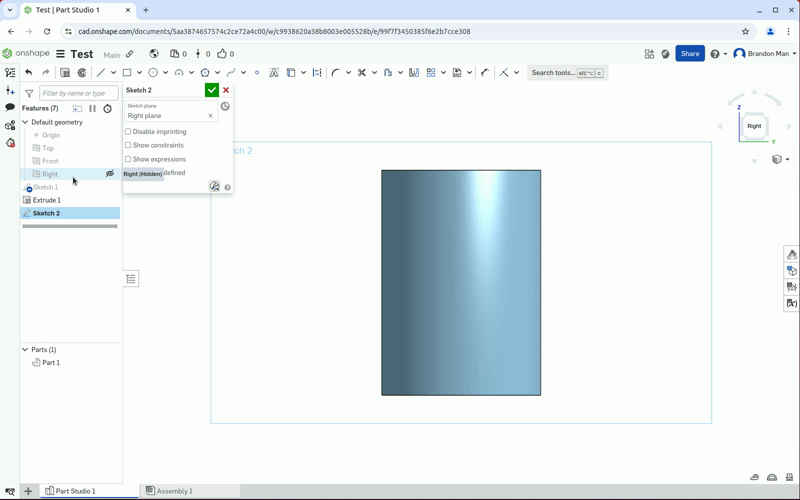
mouse_move(73, 352)
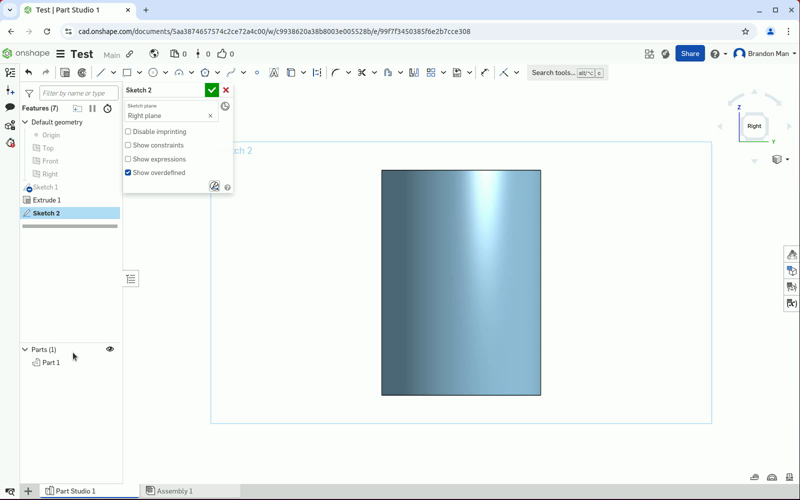
key(y)
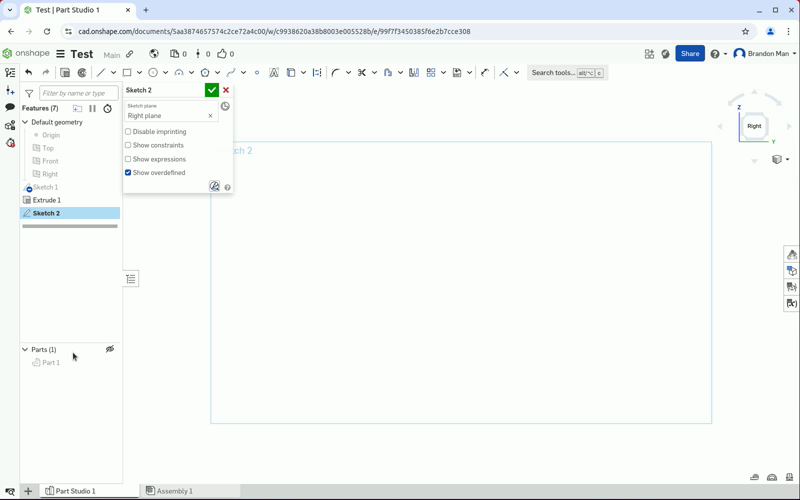
key(c)
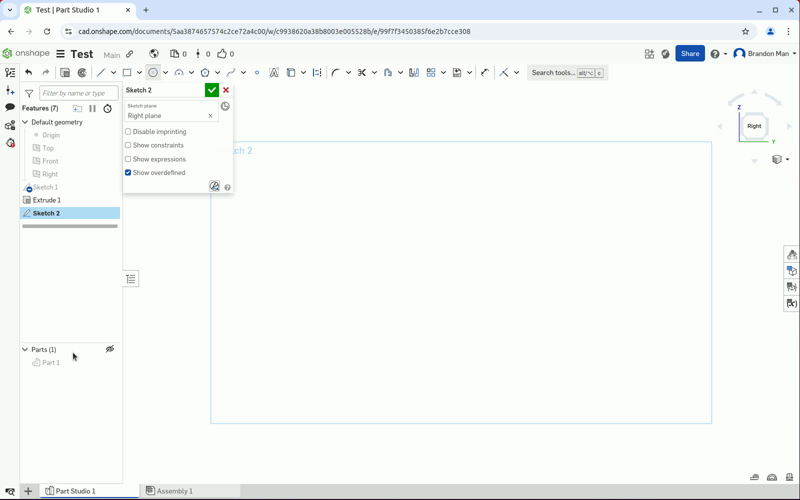
key_down(shift)
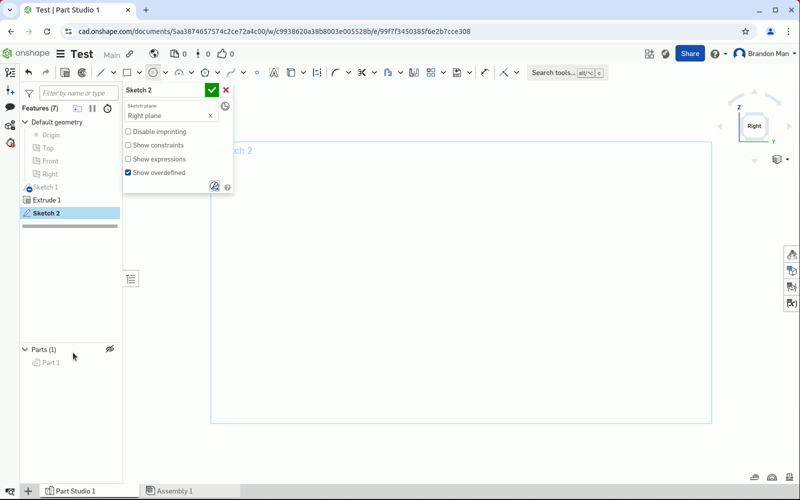
mouse_move(461, 282)
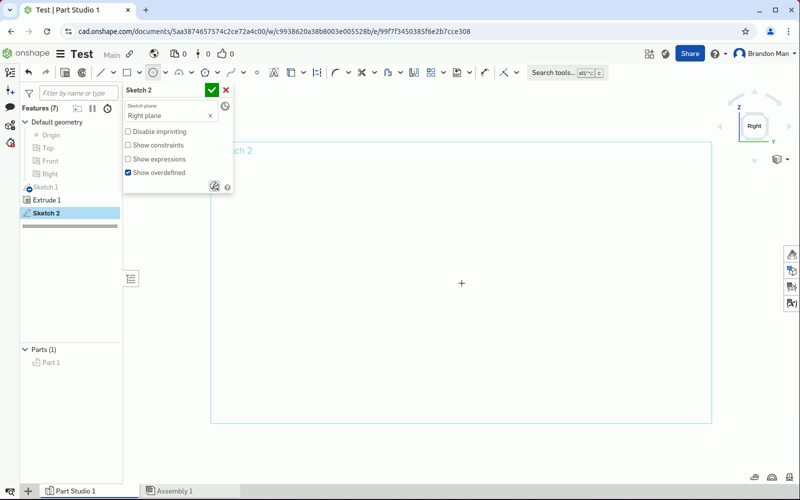
click(461, 282)
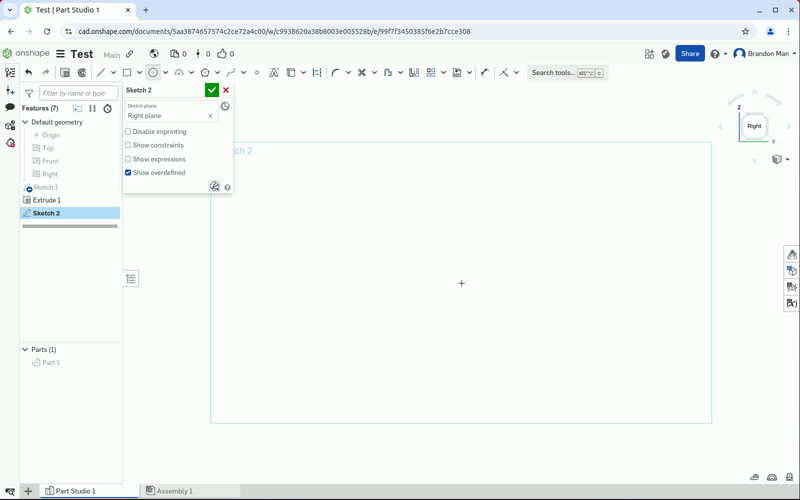
key_up(shift)
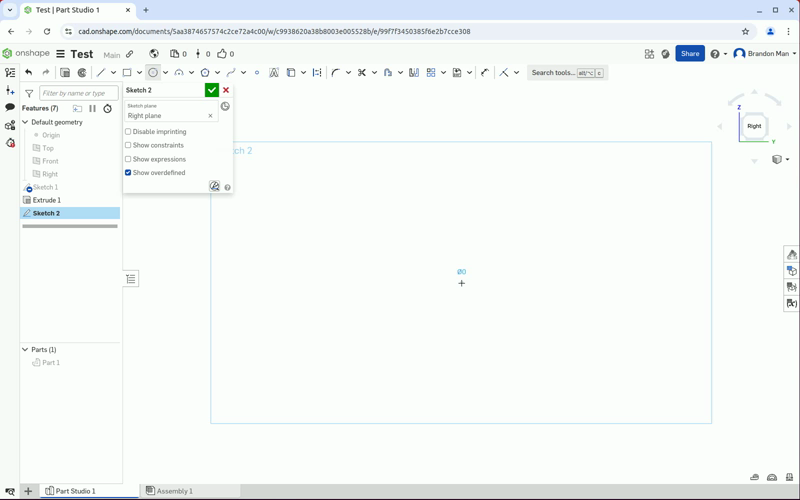
mouse_move(507, 282)
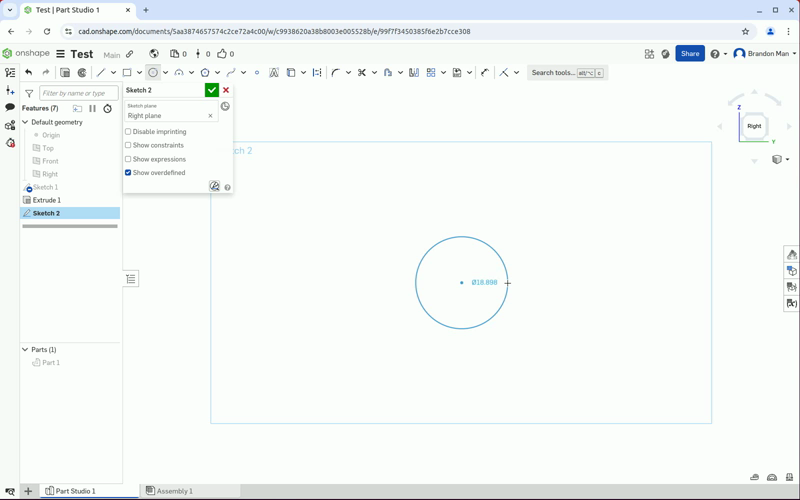
click(507, 282)
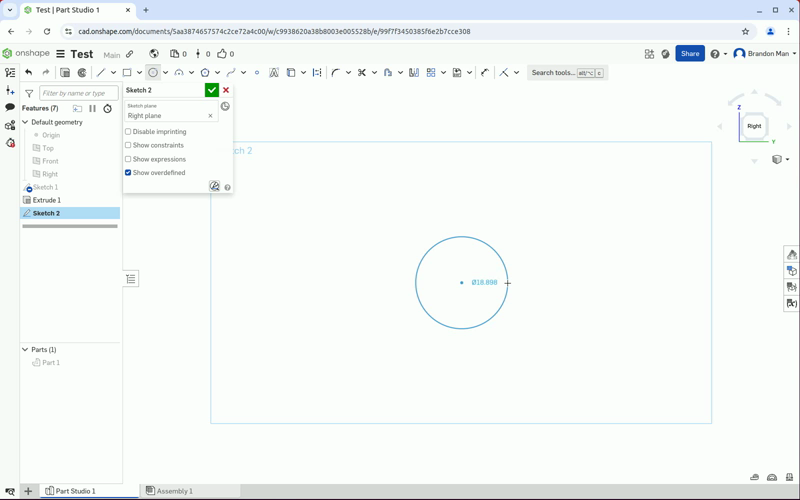
key(esc)
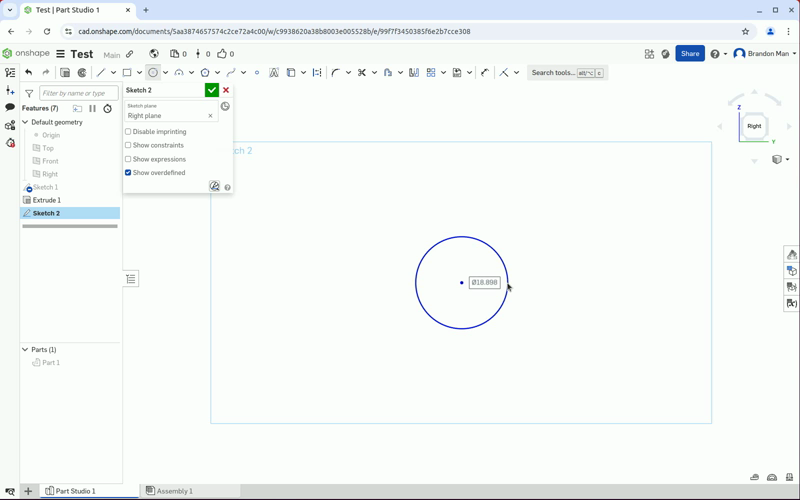
mouse_move(439, 278)
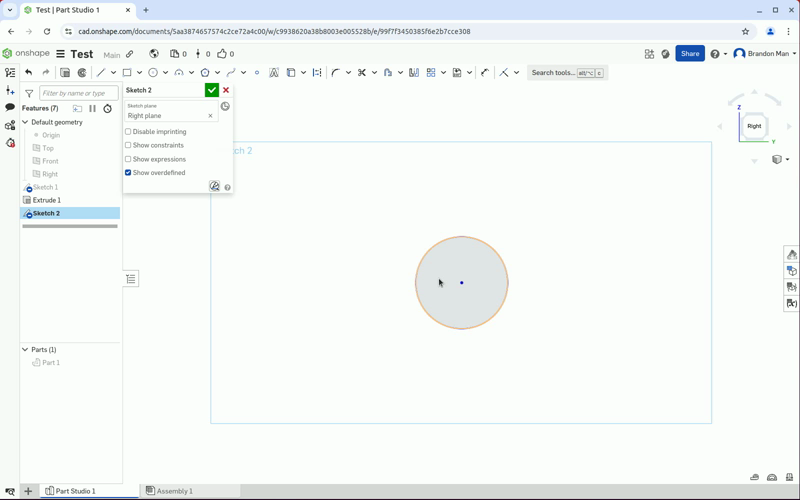
click(439, 278)
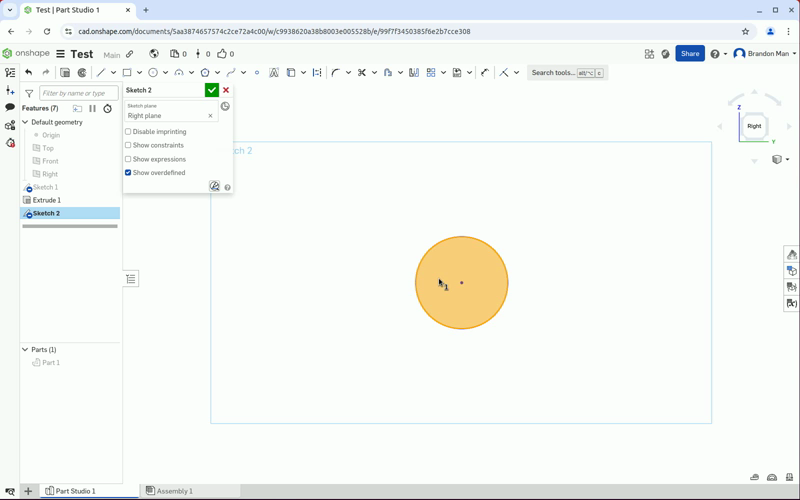
mouse_move(73, 352)
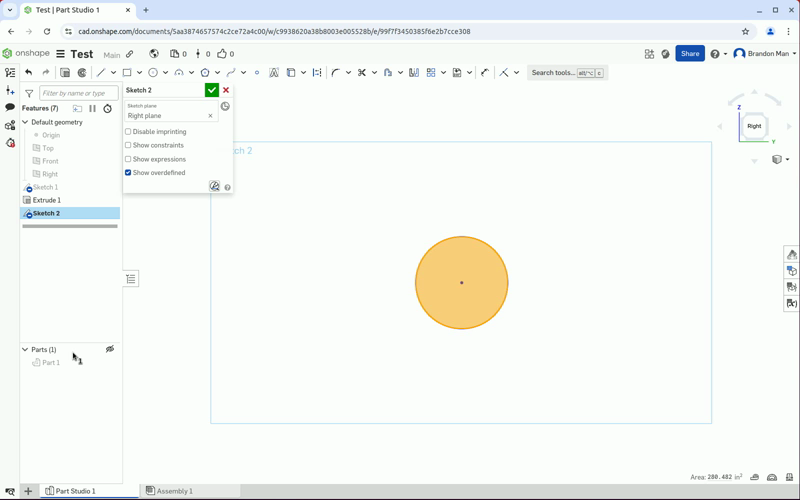
key(shift+y)
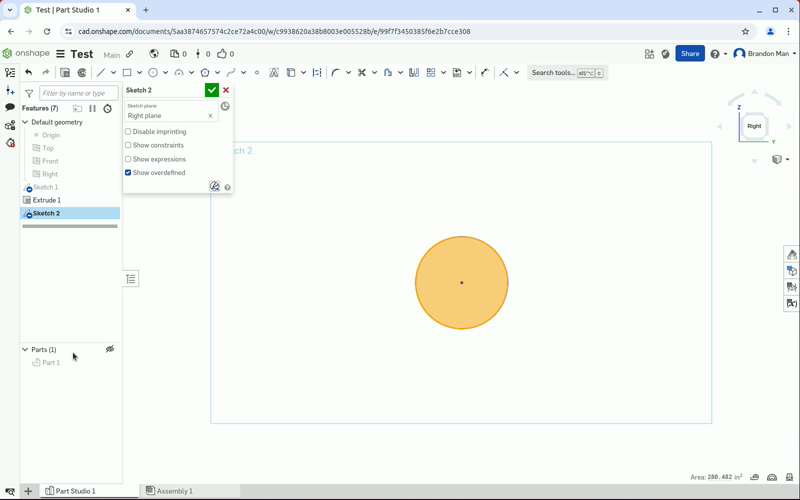
key(shift+e)
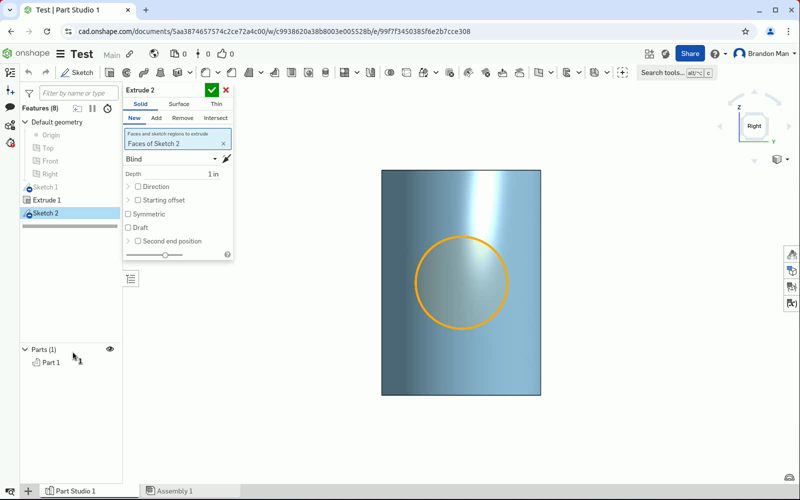
mouse_move(143, 106)
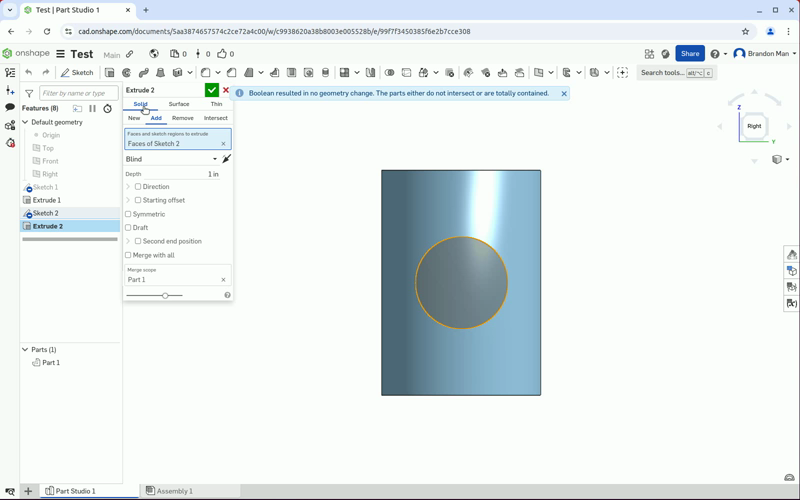
click(143, 106)
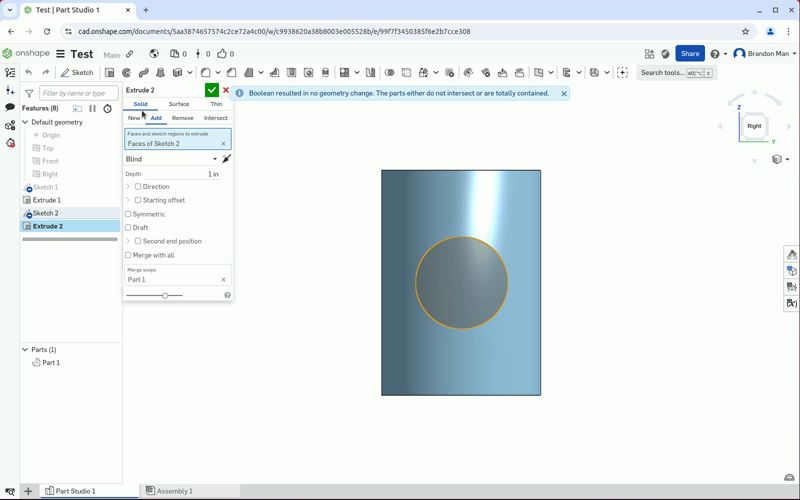
mouse_move(137, 120)
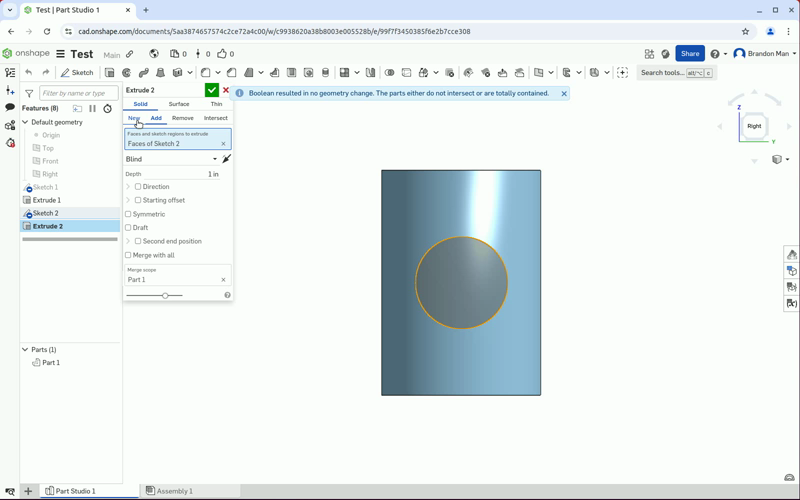
click(137, 120)
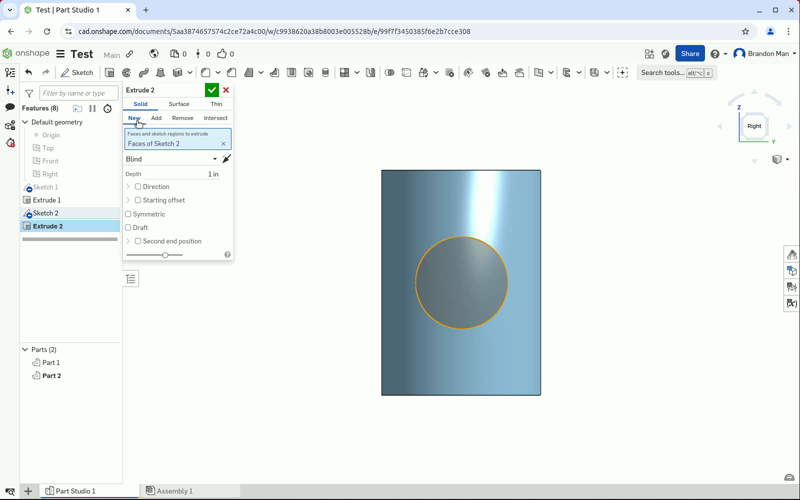
key(tab, 4)
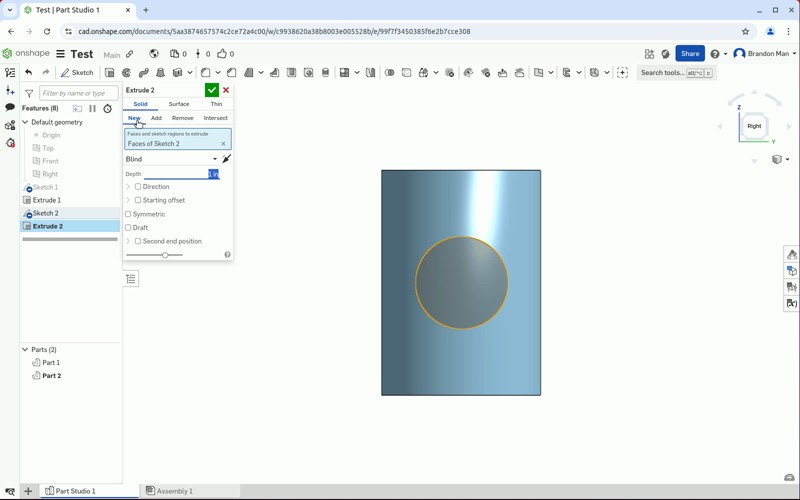
text(46.216)
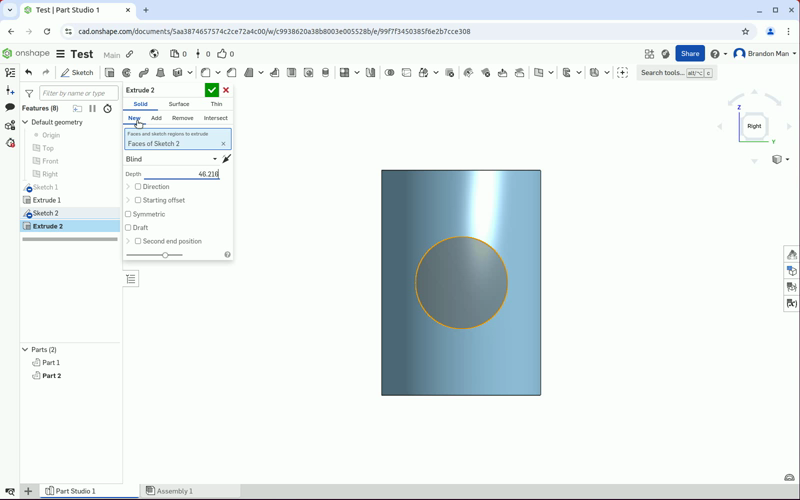
key(tab, 3)
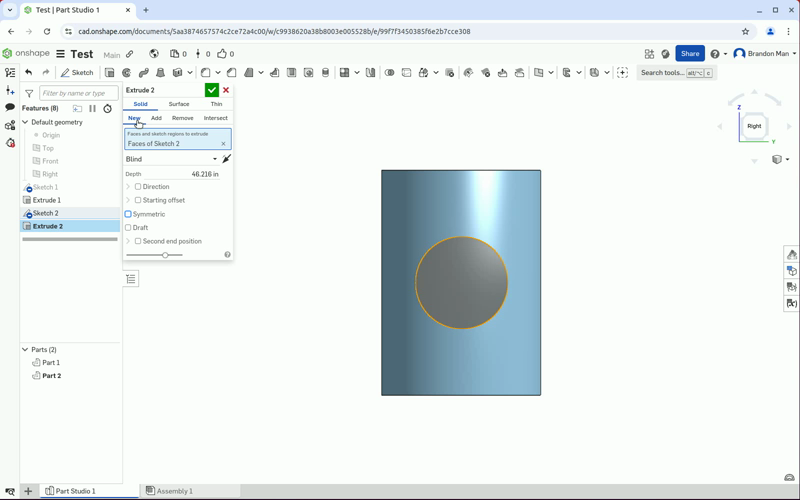
key(space)
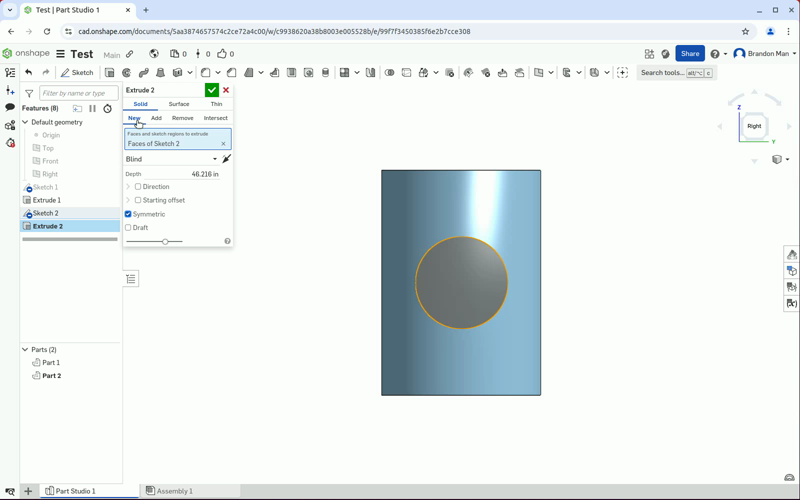
key(enter)
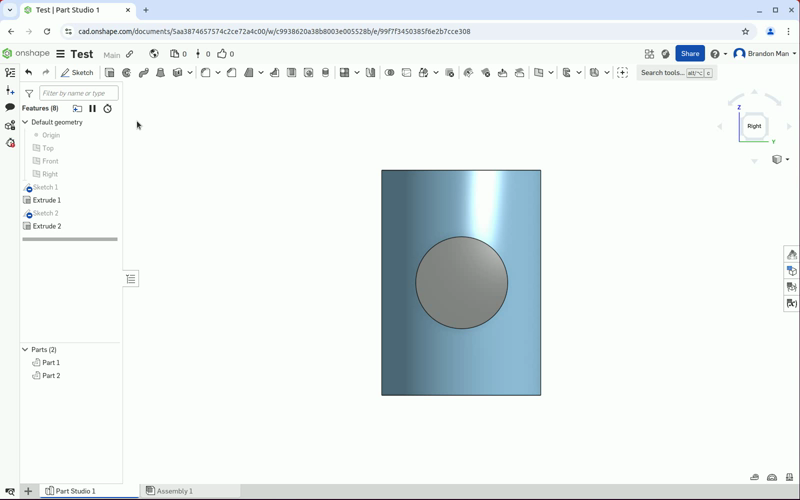
key(shift+h)
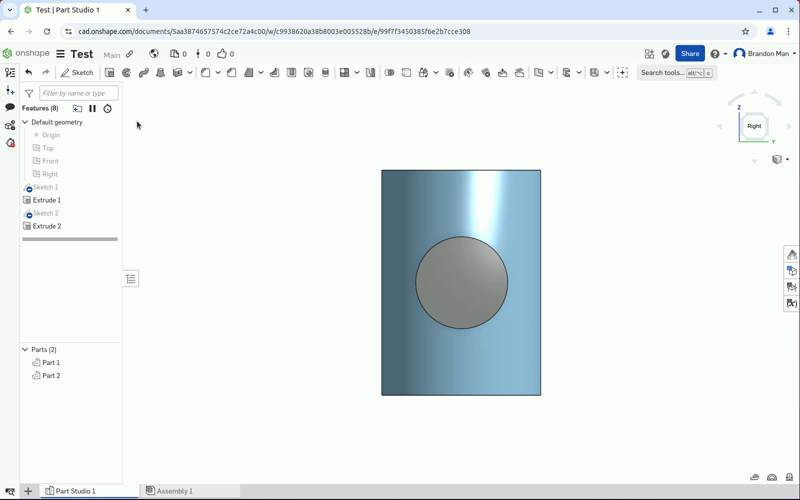
key(shift+h)
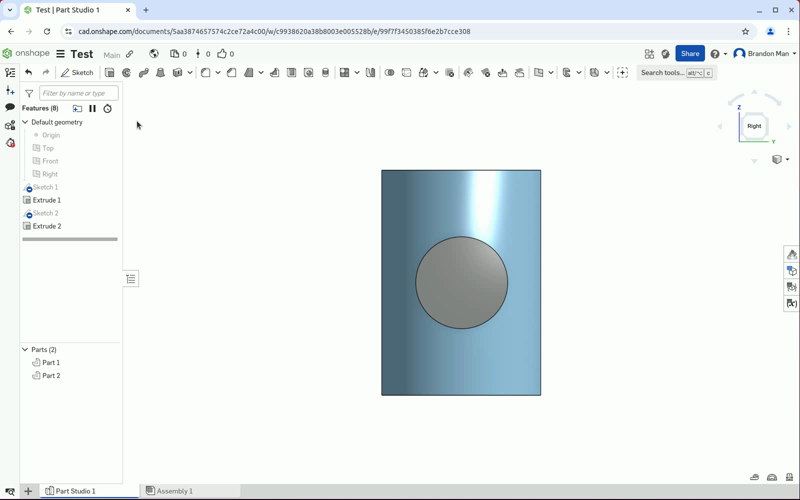
mouse_move(73, 189)
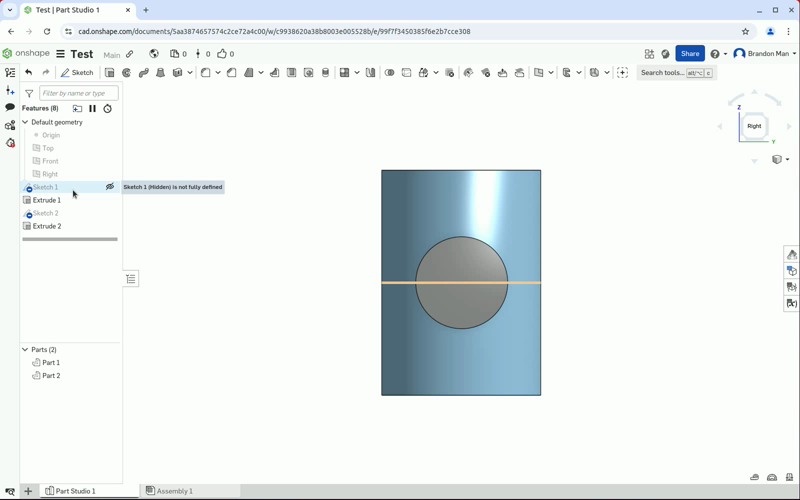
click(73, 189)
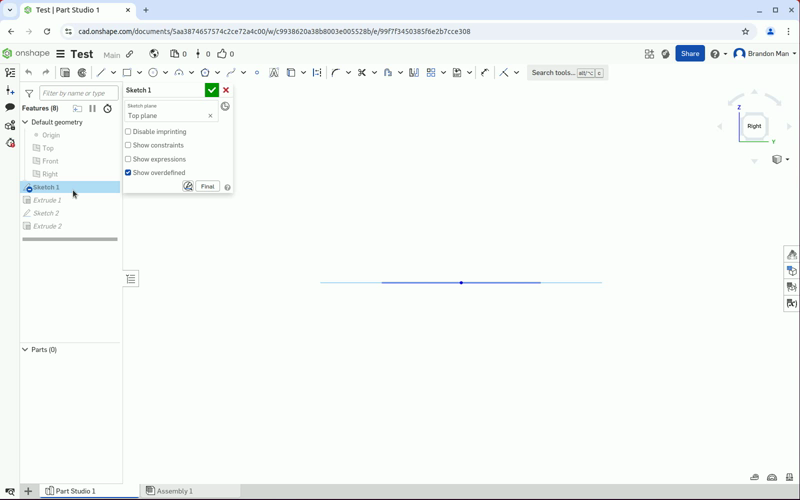
mouse_move(229, 92)
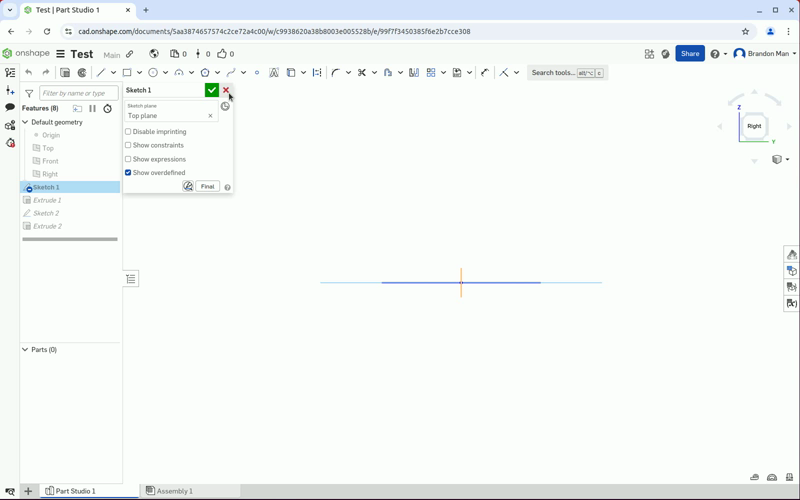
click(229, 92)
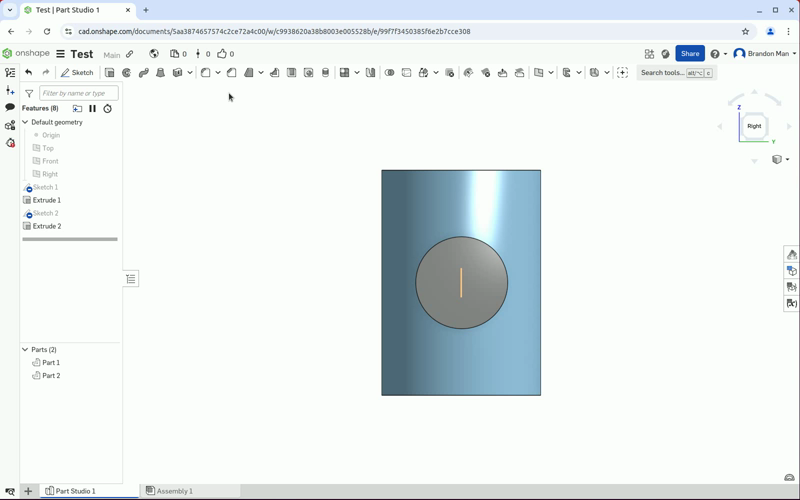
mouse_move(73, 352)
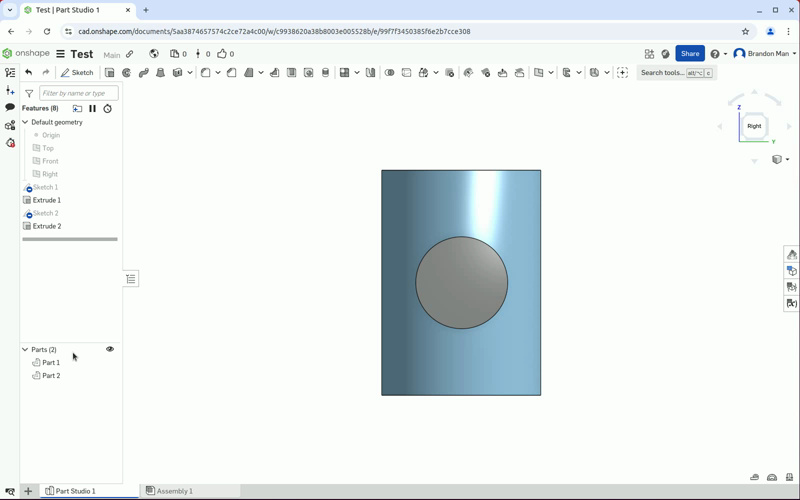
key(y)
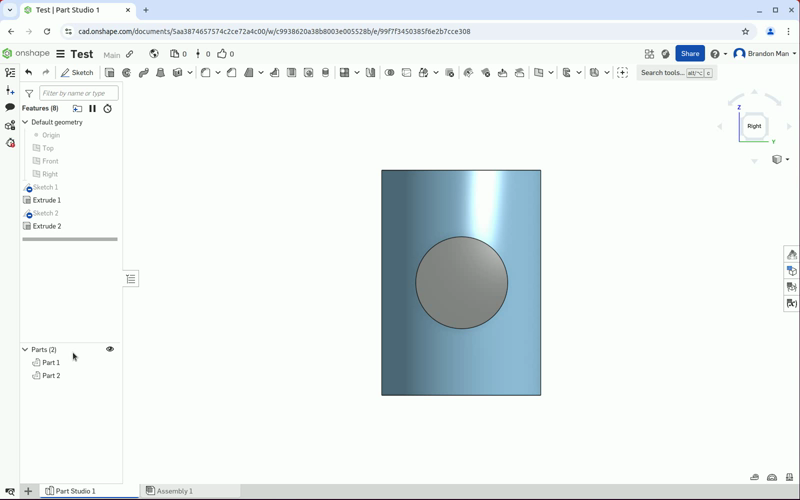
key(shift+p)
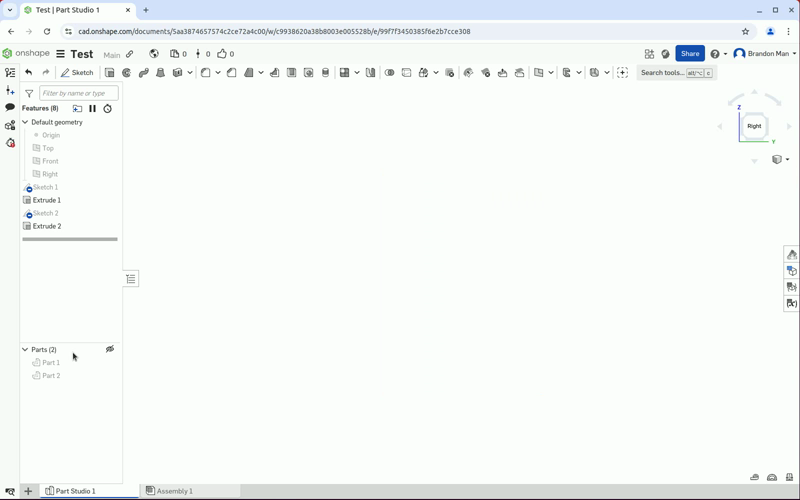
key(space)
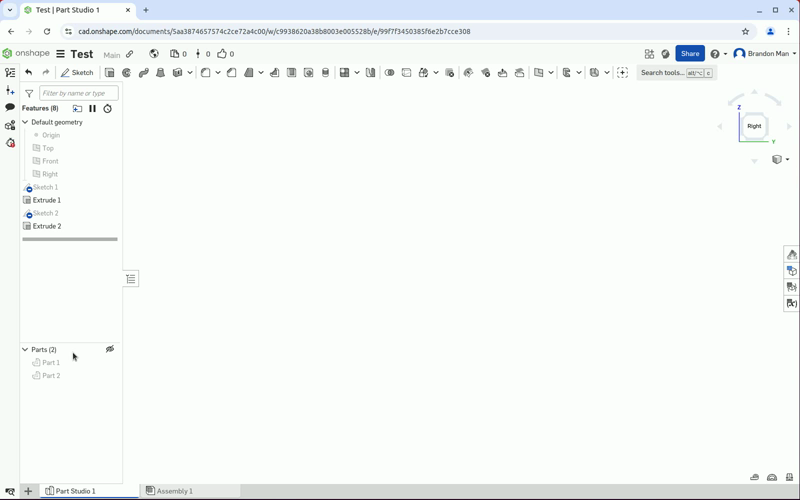
key_down(shift)
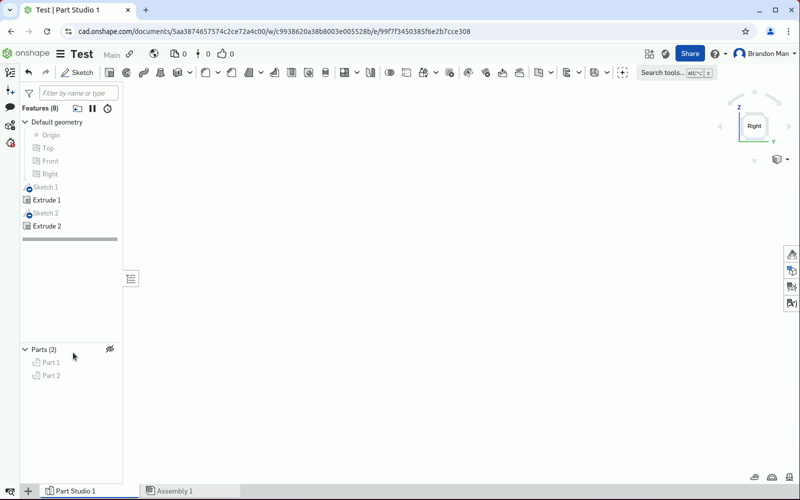
key(right)
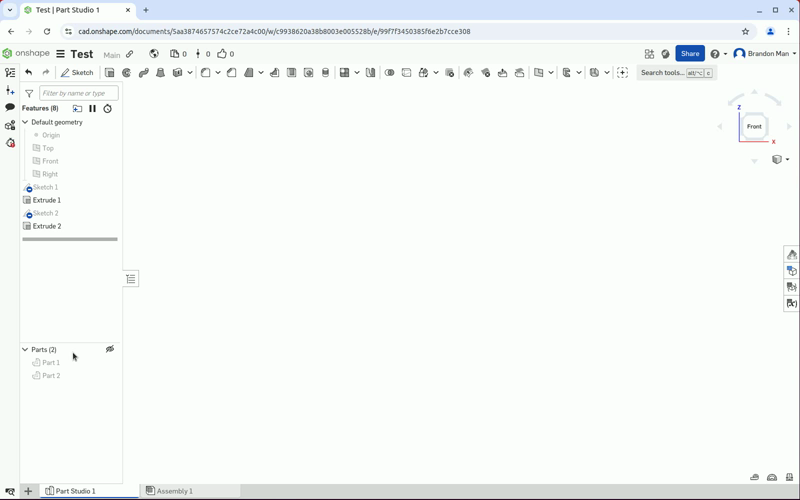
key_up(shift)
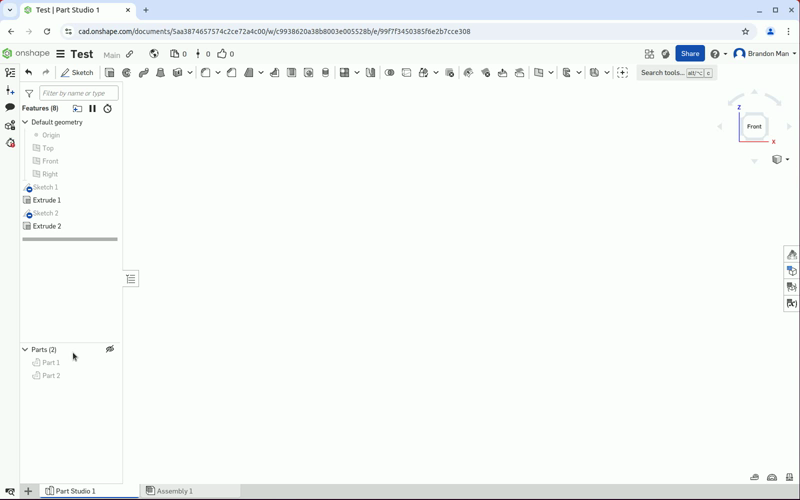
mouse_move(73, 352)
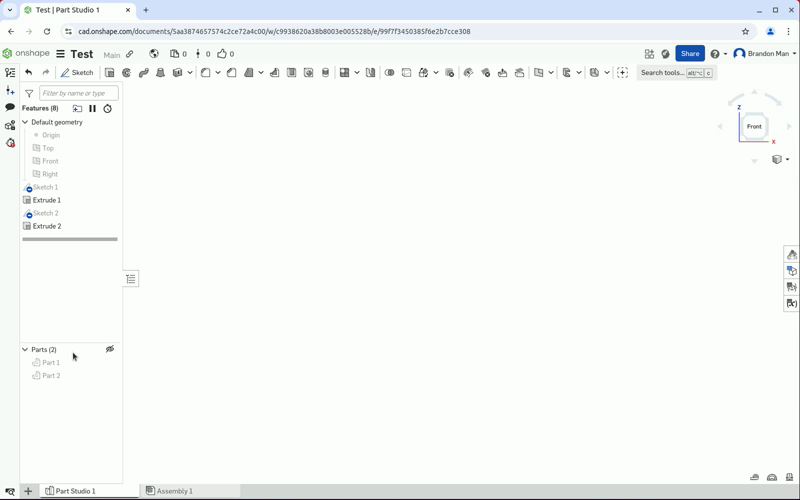
key(shift+y)
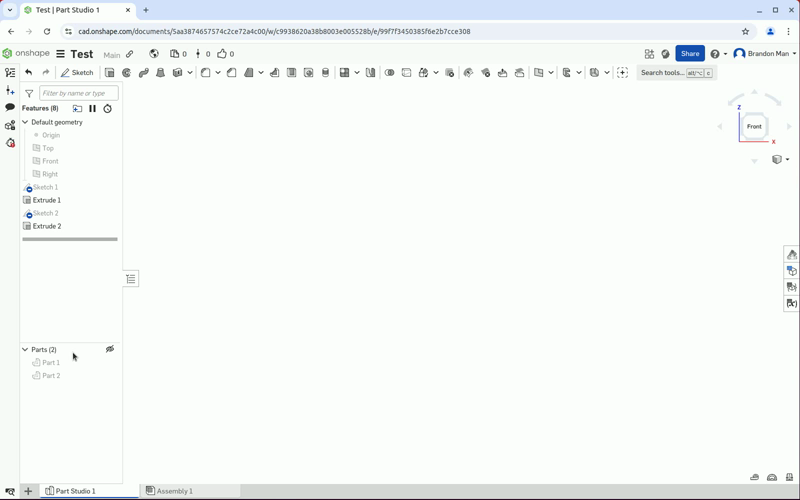
key(shift+s)
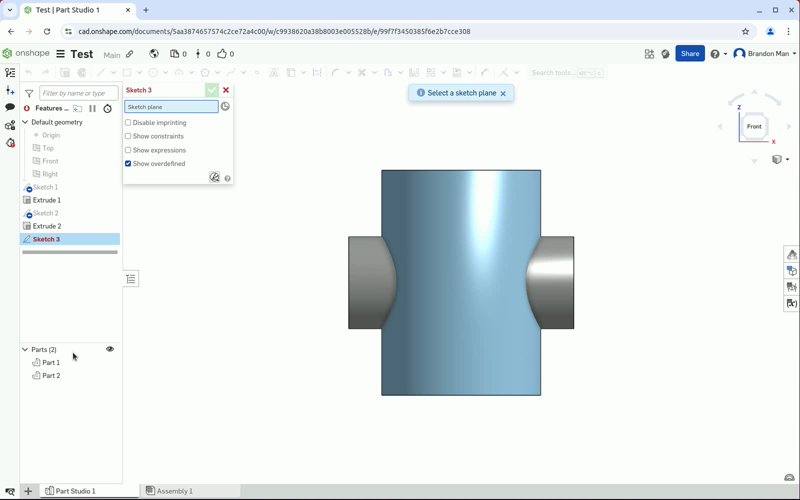
mouse_move(73, 163)
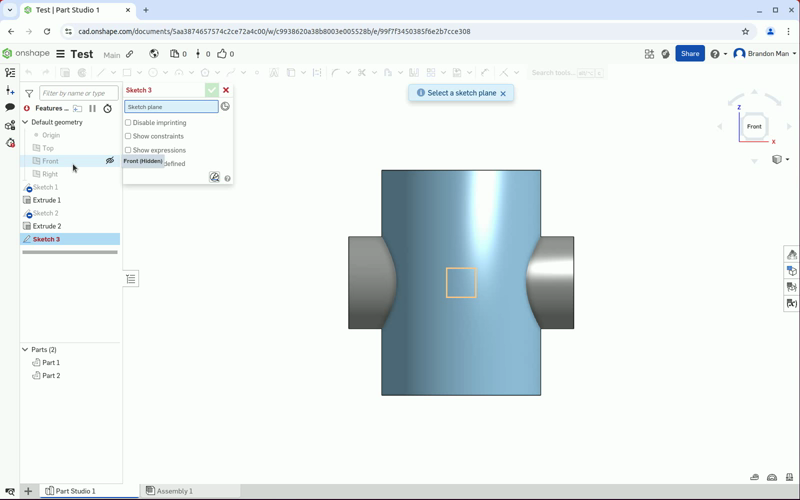
click(73, 163)
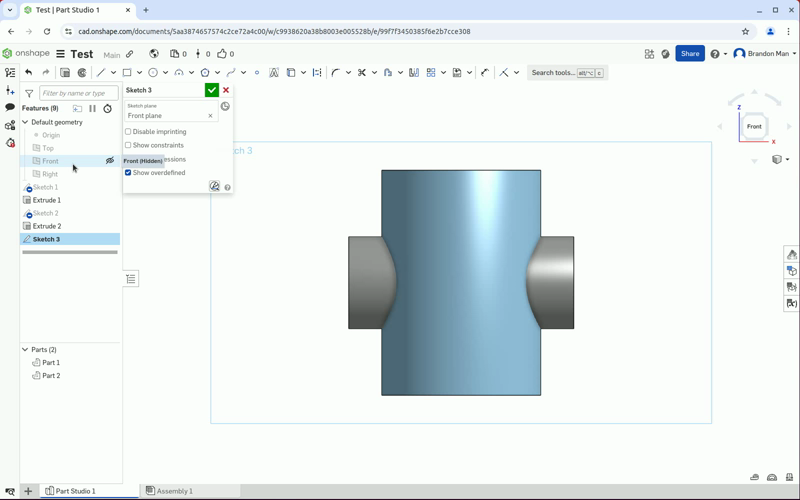
mouse_move(73, 352)
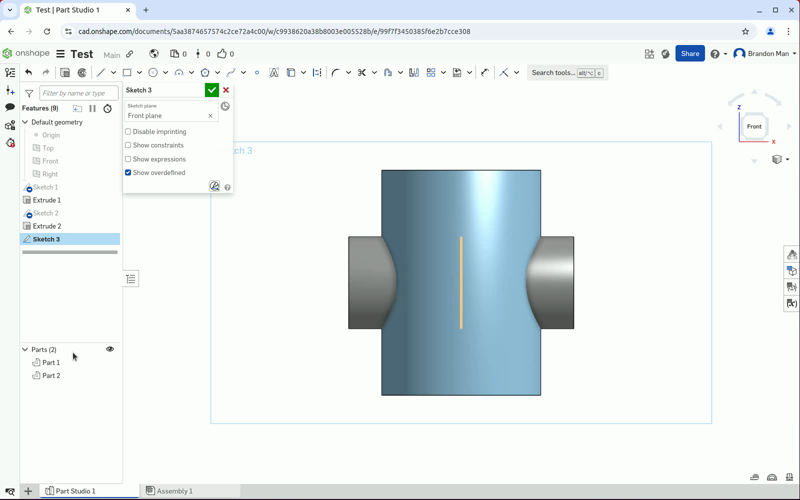
key(y)
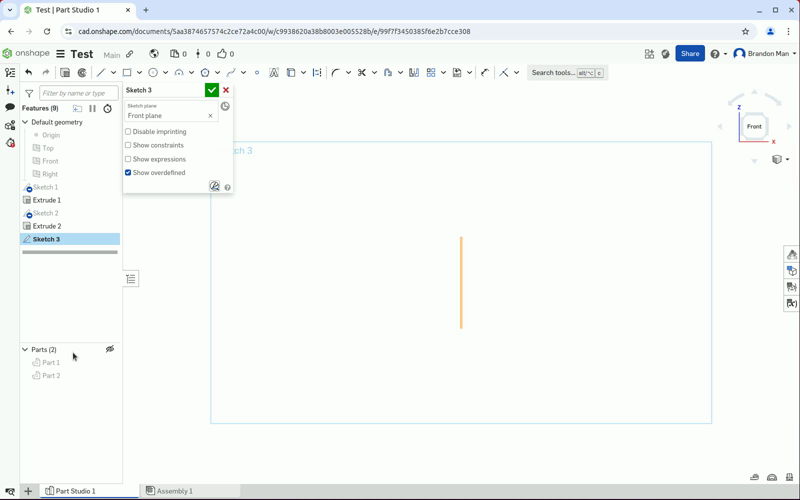
key(c)
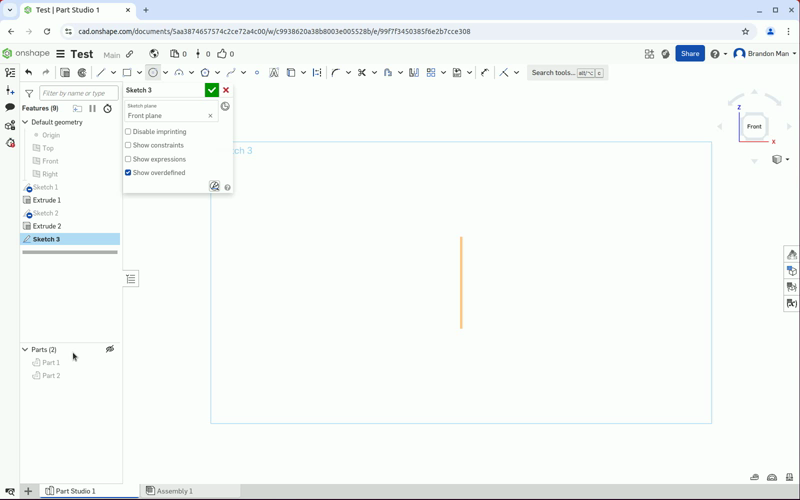
key_down(shift)
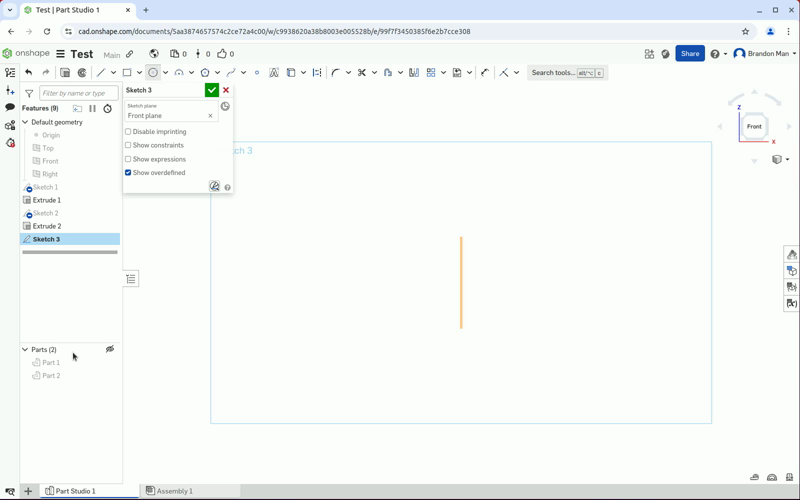
mouse_move(461, 282)
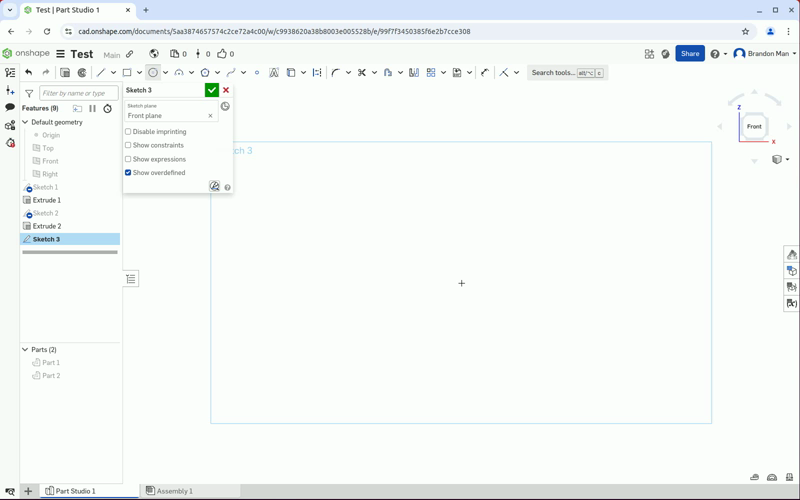
click(461, 282)
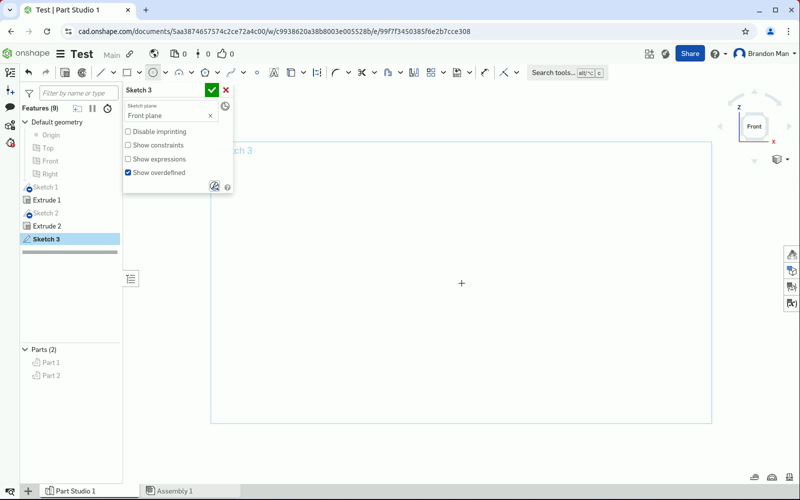
key_up(shift)
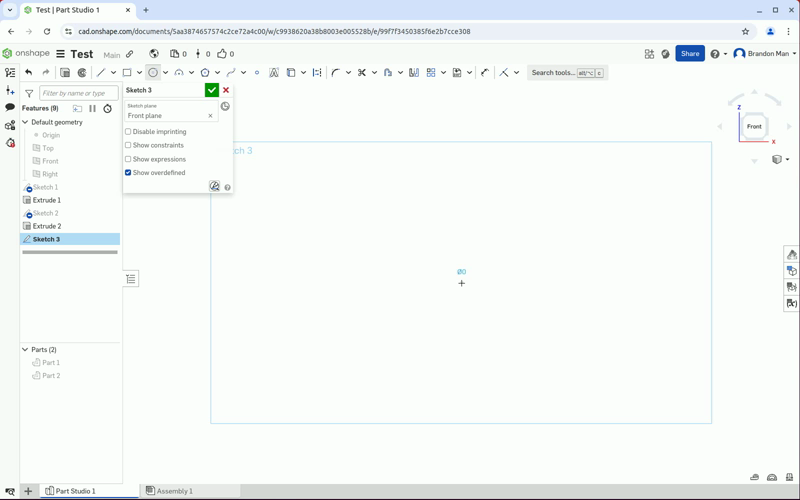
mouse_move(507, 282)
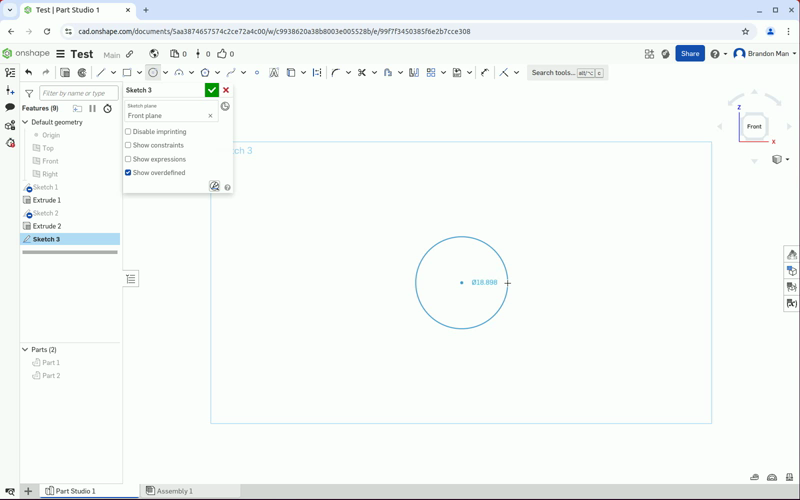
click(507, 282)
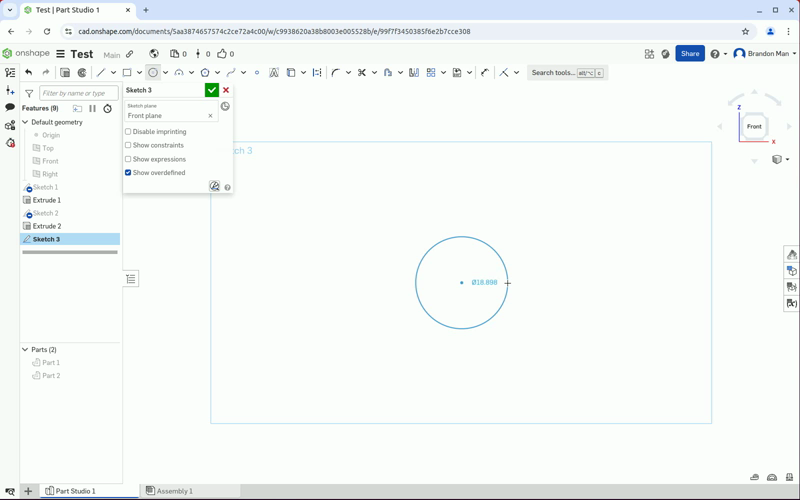
key(esc)
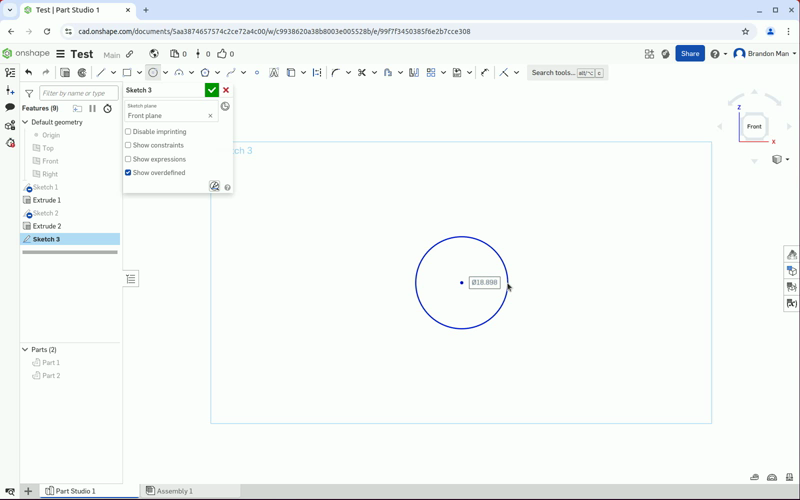
mouse_move(501, 289)
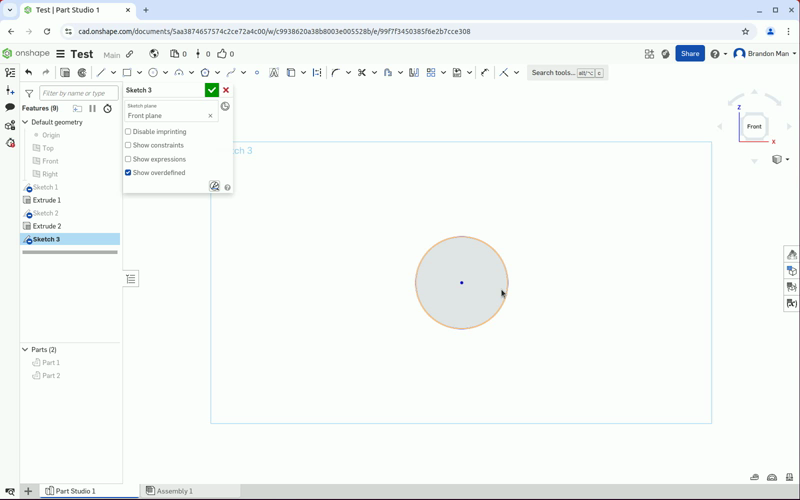
click(501, 289)
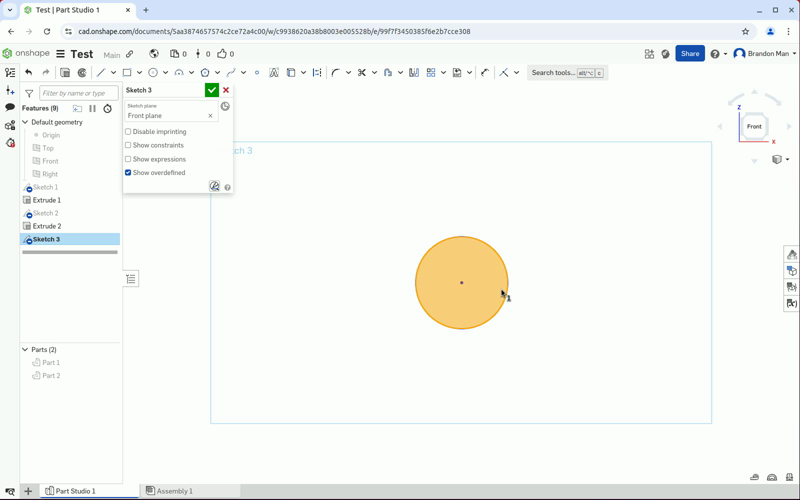
mouse_move(73, 352)
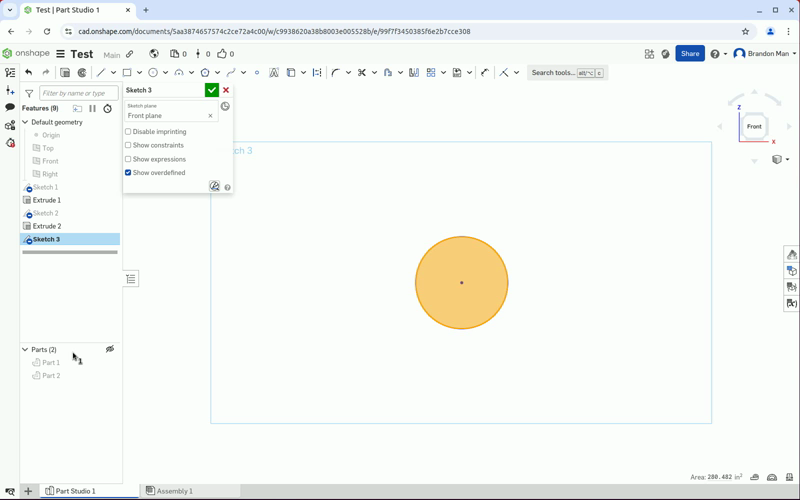
key(shift+y)
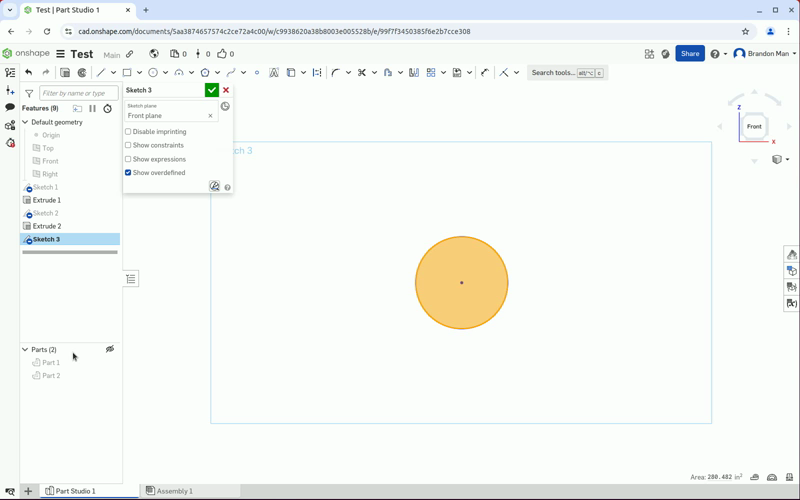
key(shift+e)
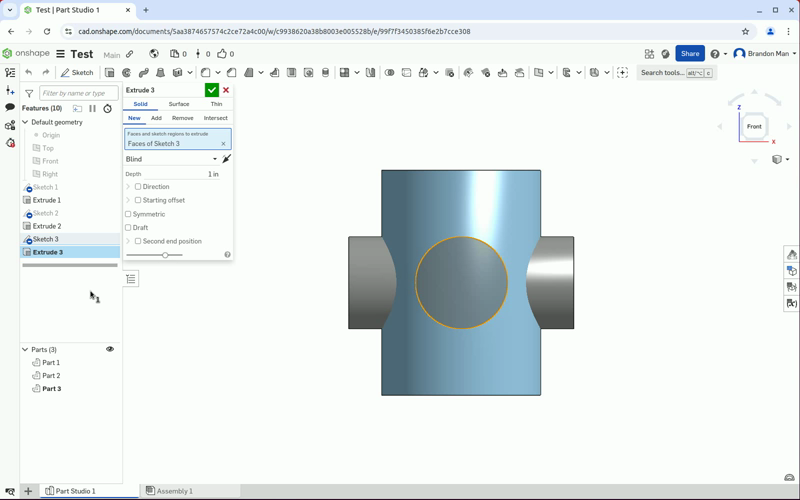
mouse_move(143, 106)
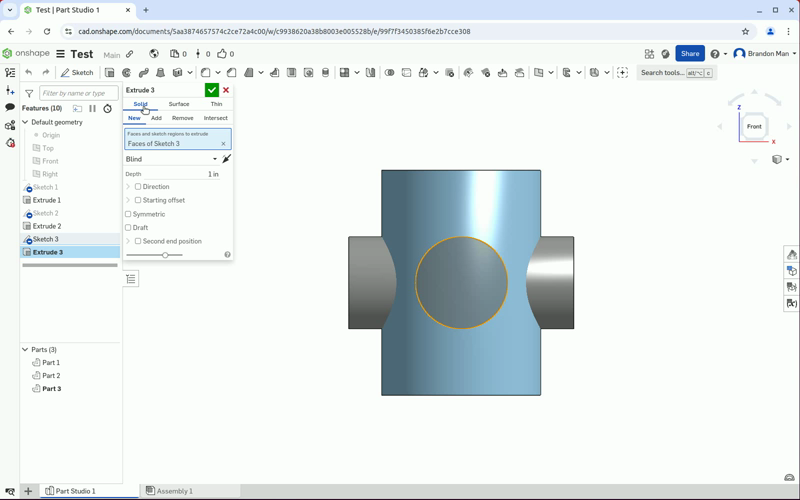
click(143, 106)
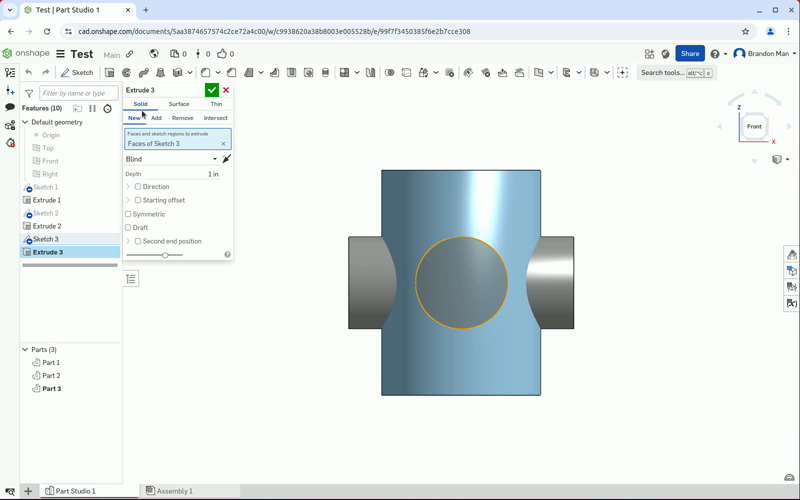
mouse_move(137, 120)
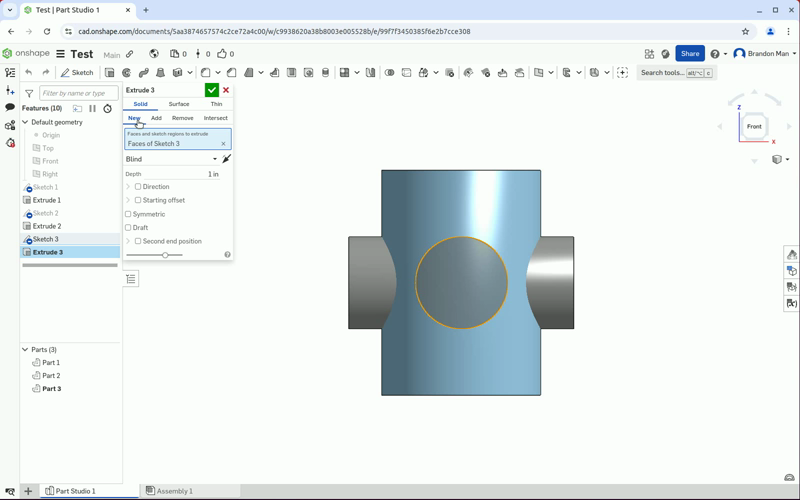
click(137, 120)
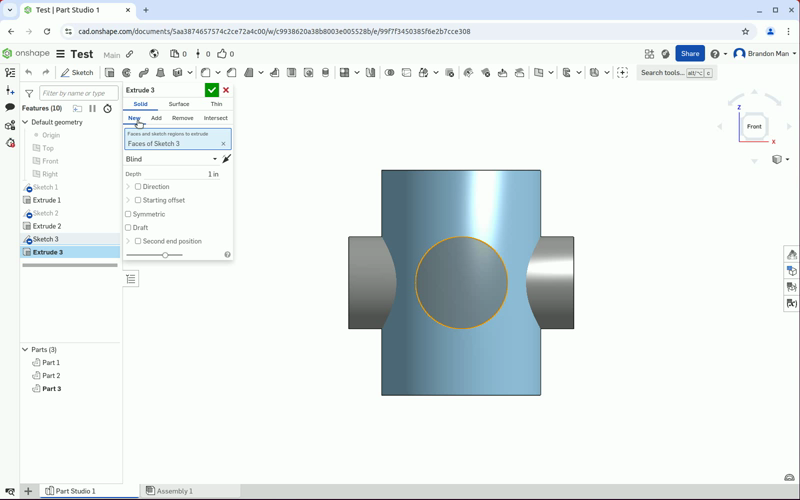
key(tab, 4)
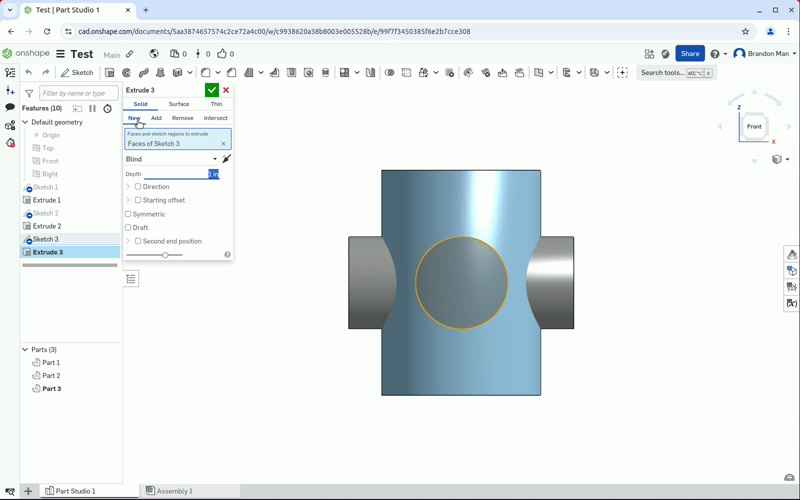
text(46.216)
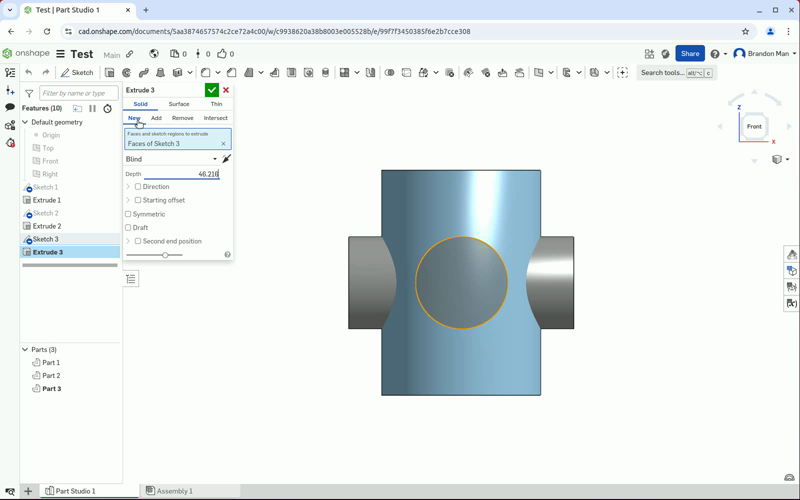
key(tab, 3)
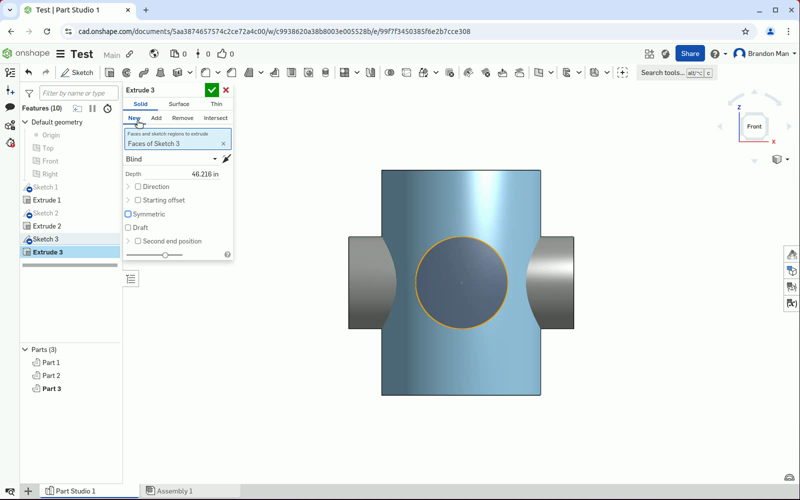
key(space)
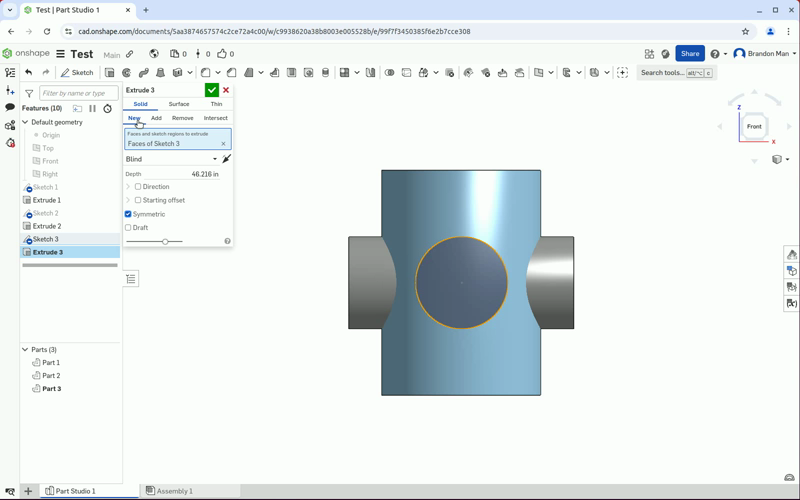
key(enter)
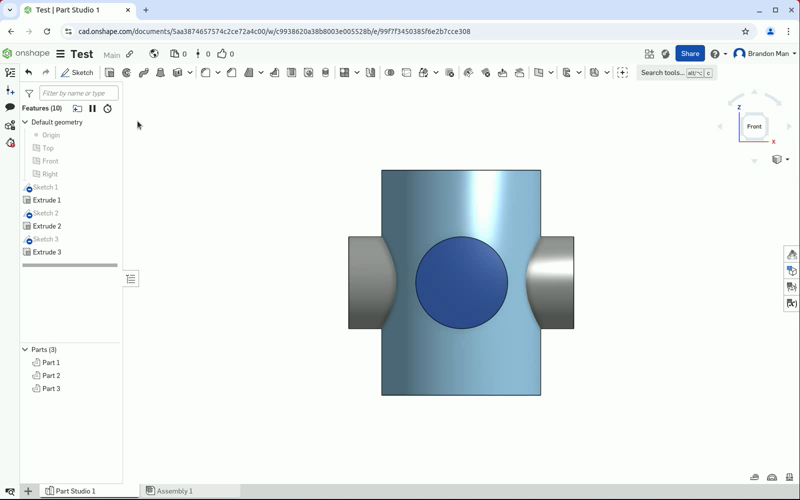
key(shift+h)
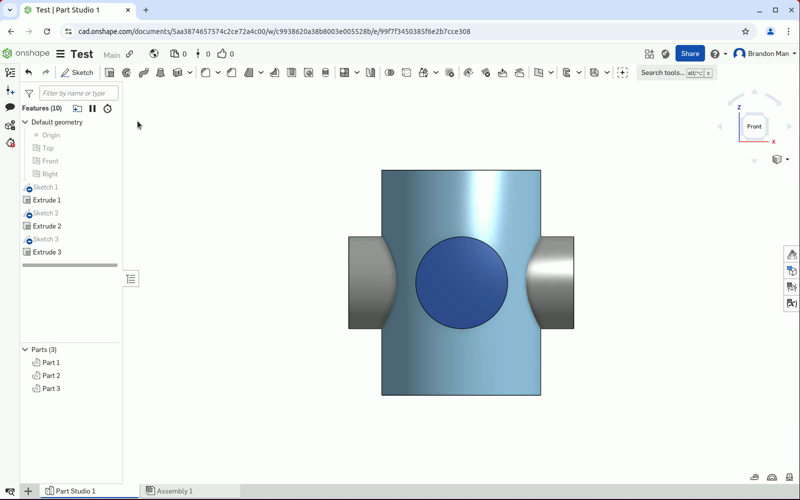
key(shift+h)
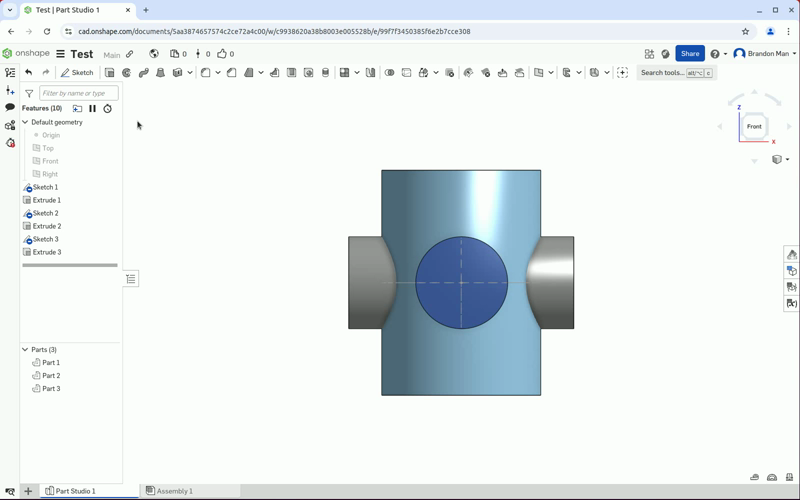
key(shift+7)
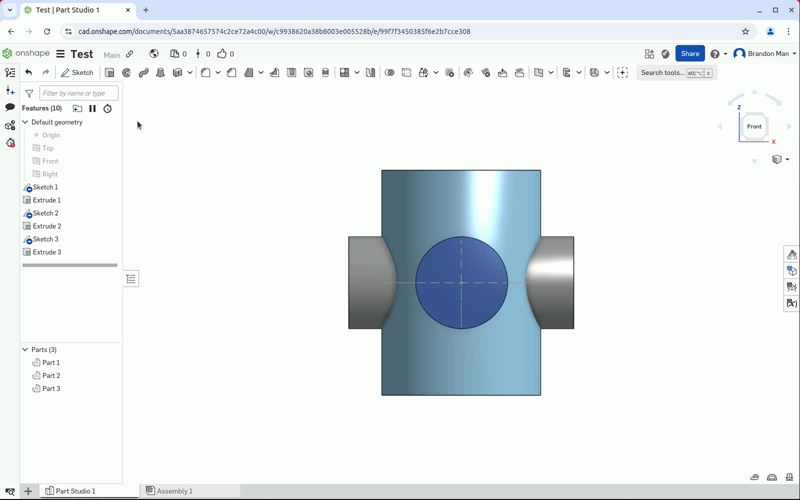
key(left, 2)
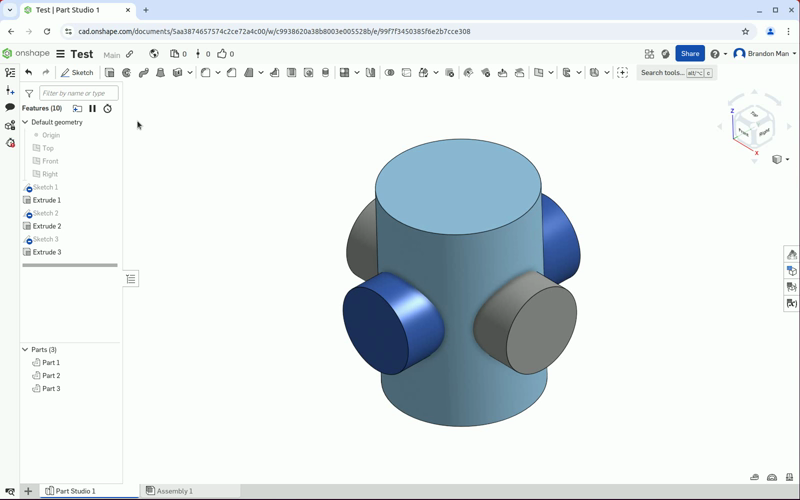
key(down, 2)
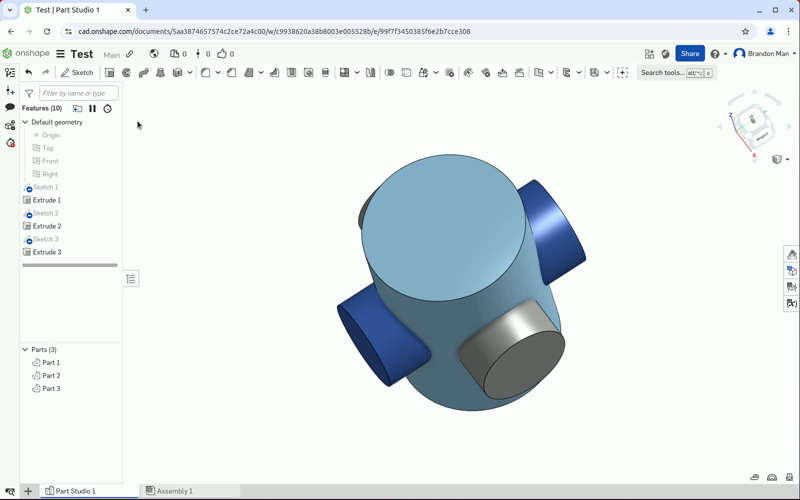
key(up, 2)
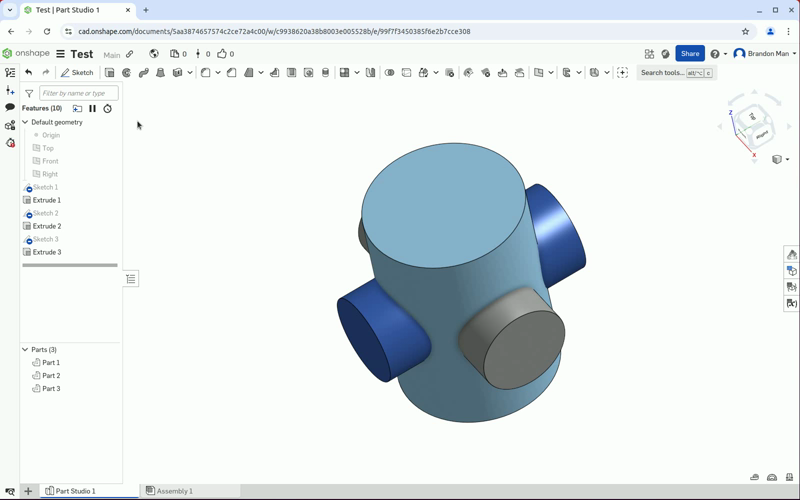
key(right, 2)
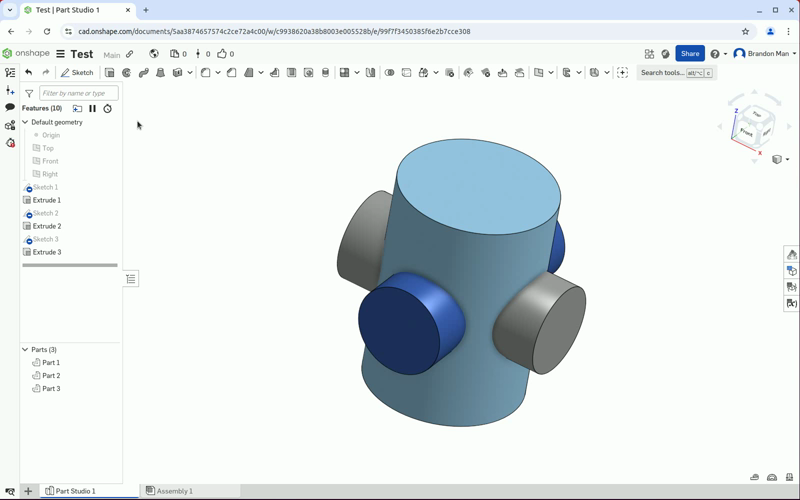
mouse_move(73, 189)
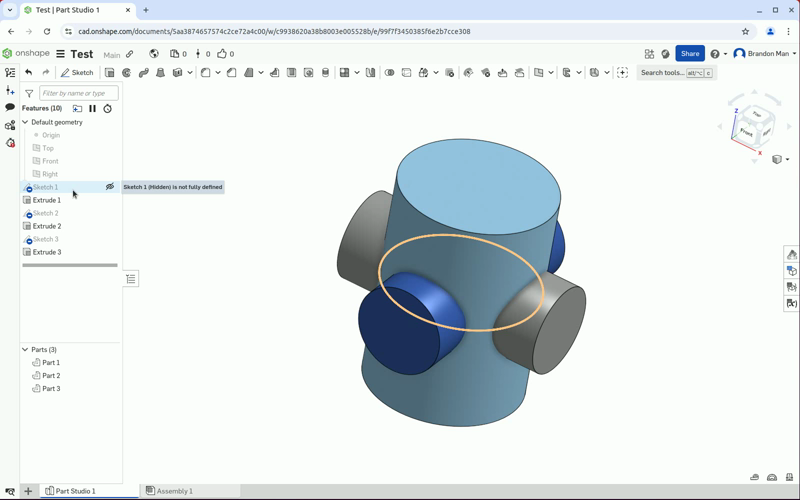
click(73, 189)